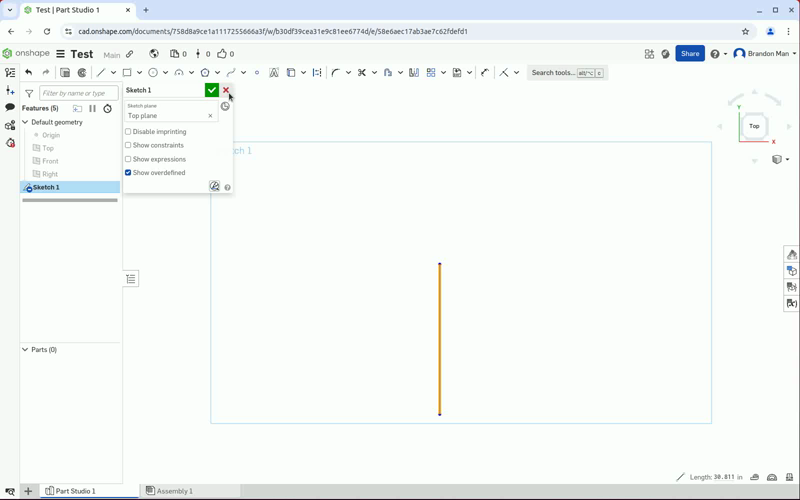
key(shift+h)
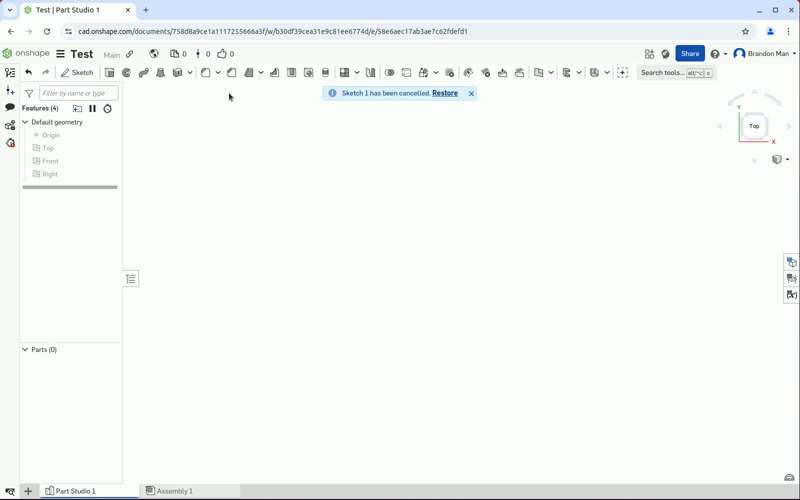
mouse_move(73, 352)
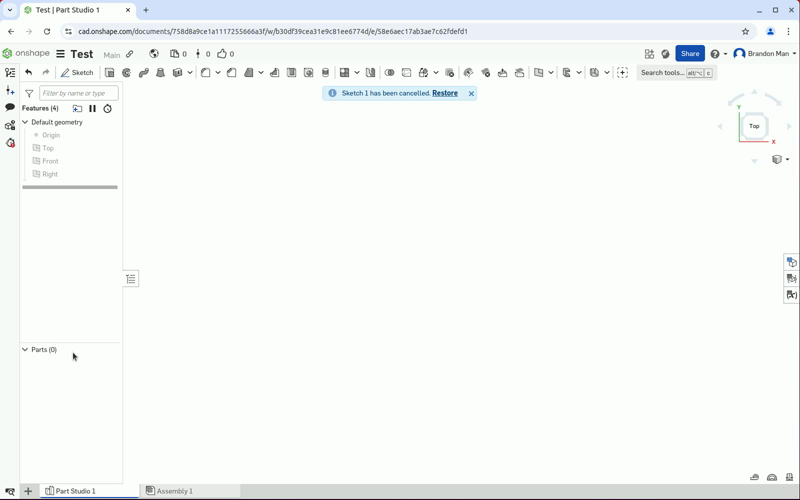
key(y)
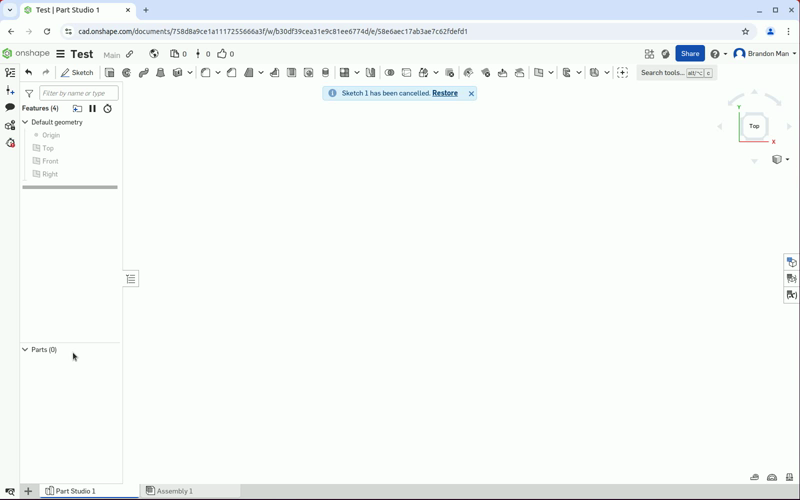
key(shift+p)
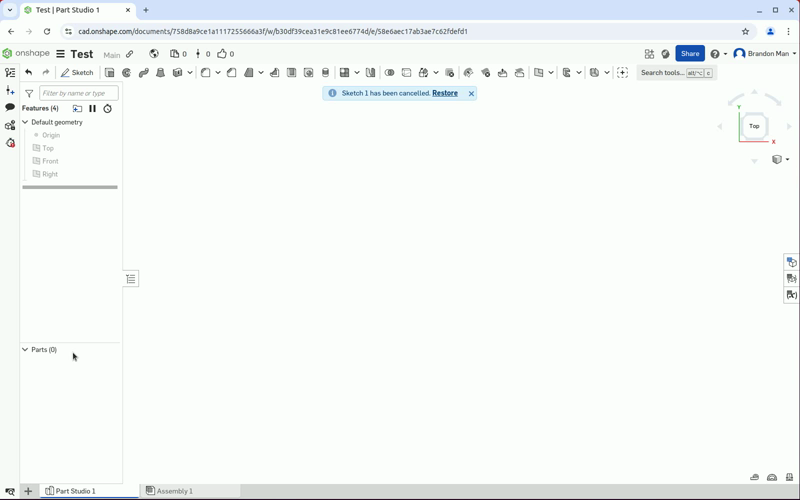
key(space)
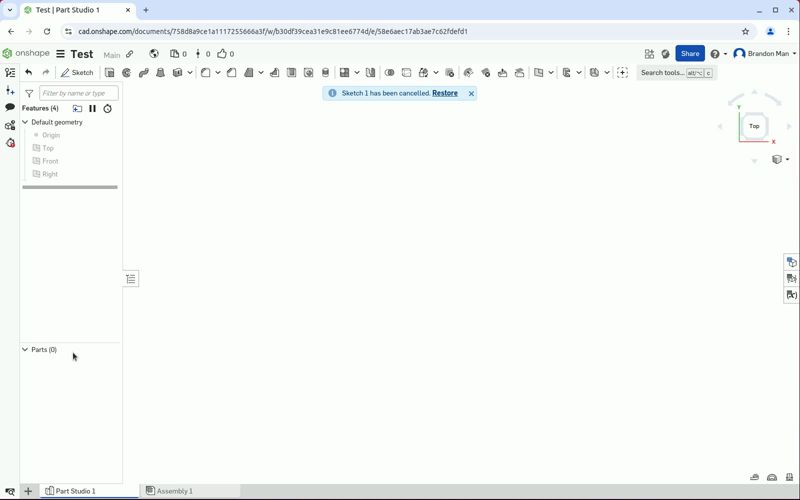
key_down(shift)
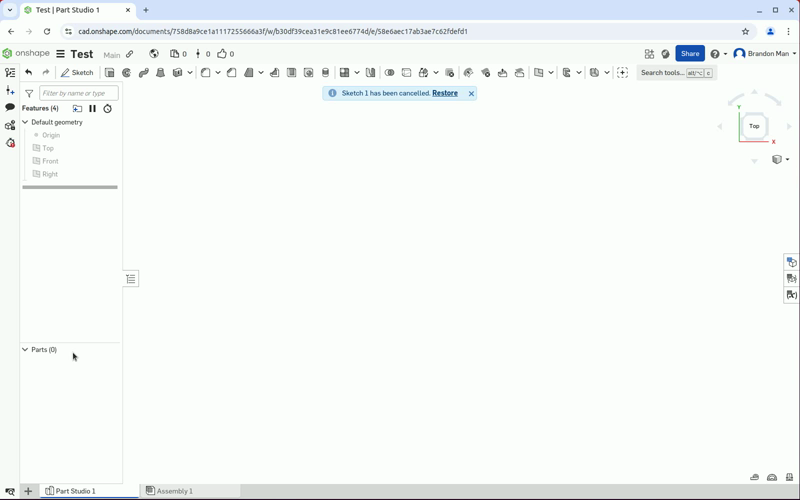
key(up)
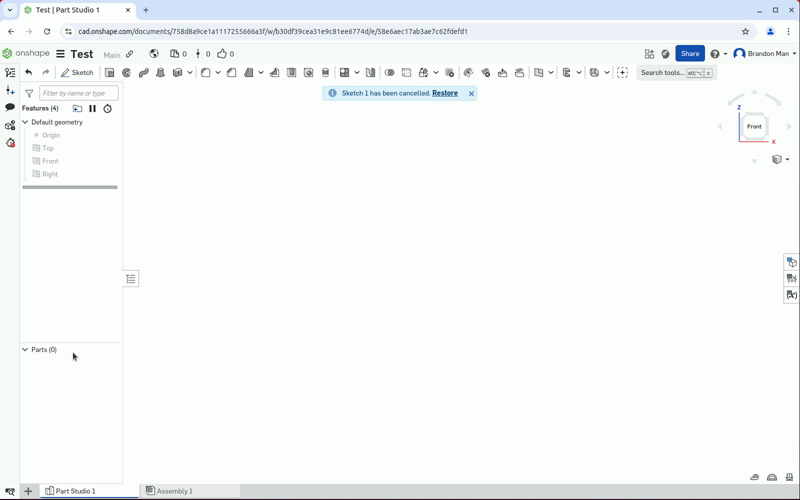
key_up(shift)
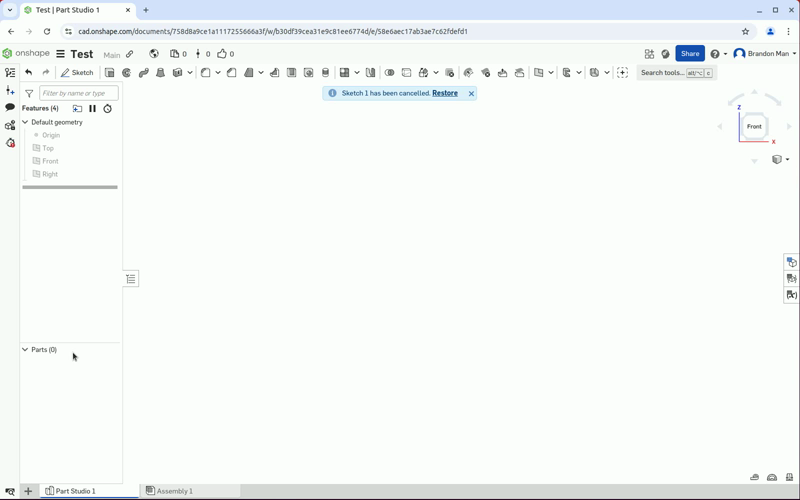
key(space)
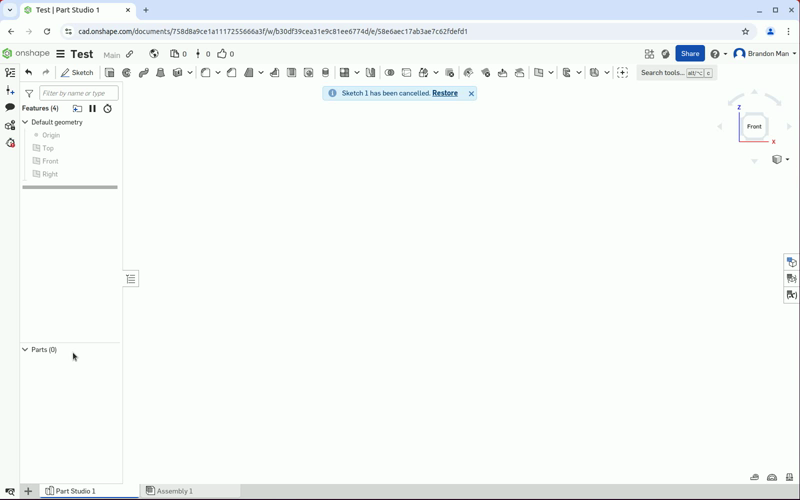
key_down(shift)
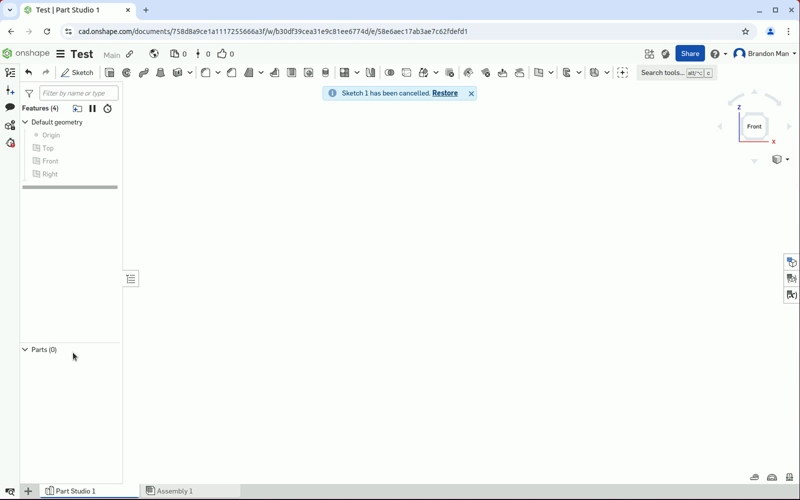
key(left)
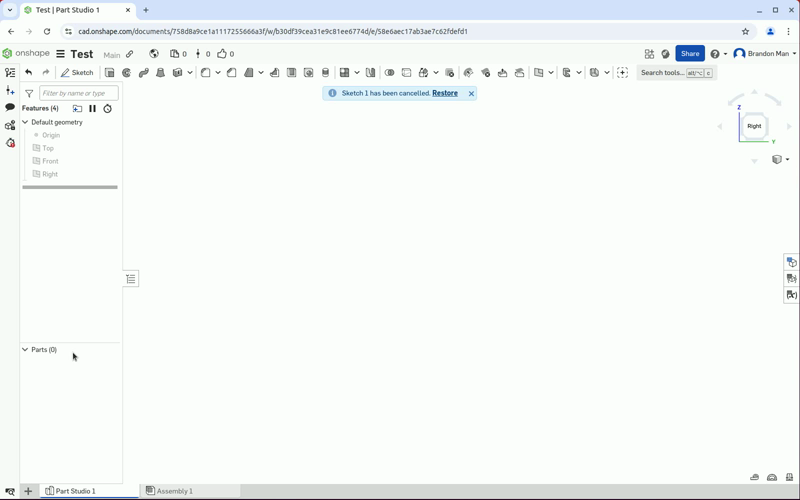
key_up(shift)
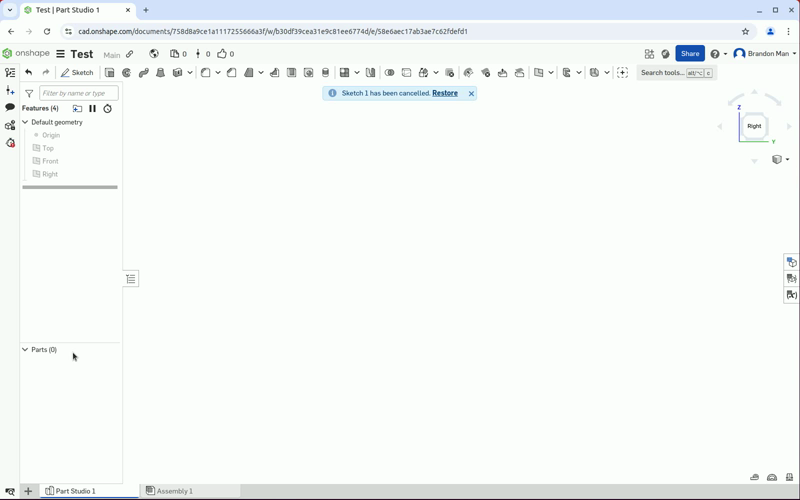
mouse_move(73, 352)
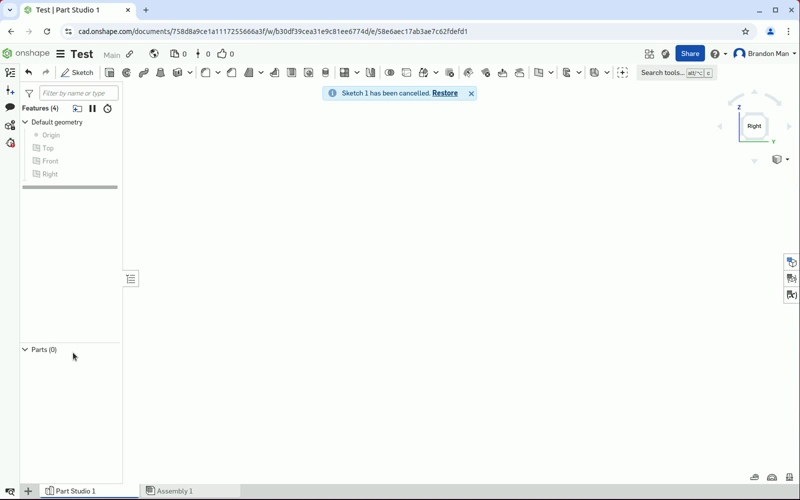
key(shift+y)
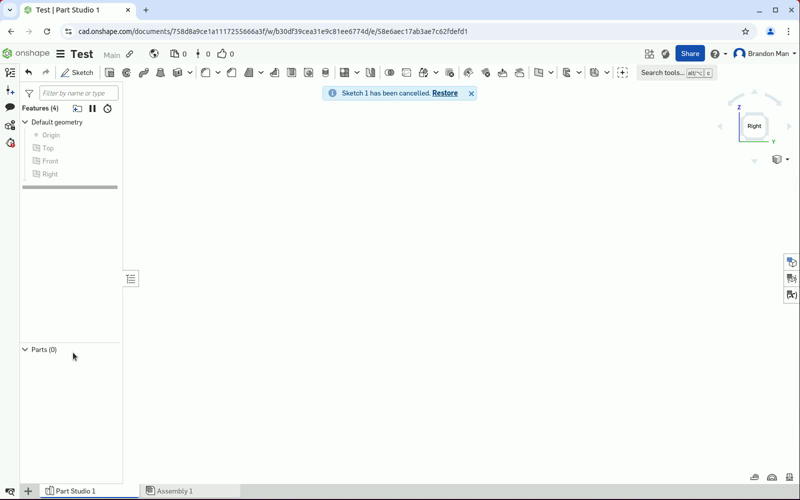
key(shift+s)
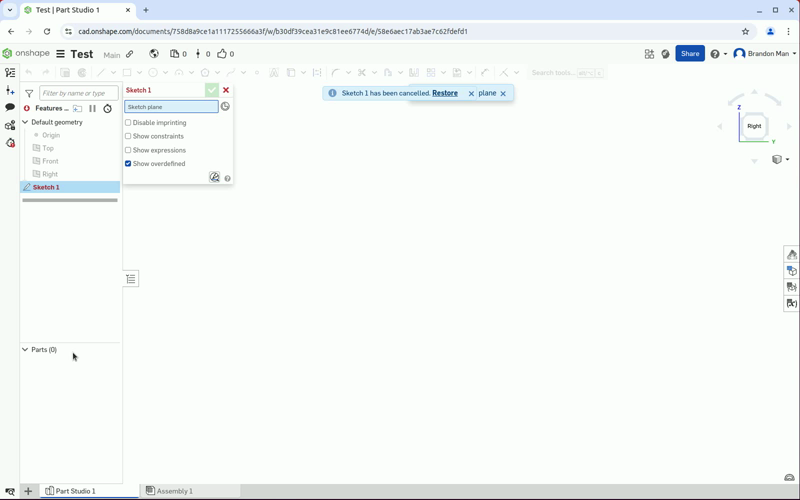
mouse_move(73, 176)
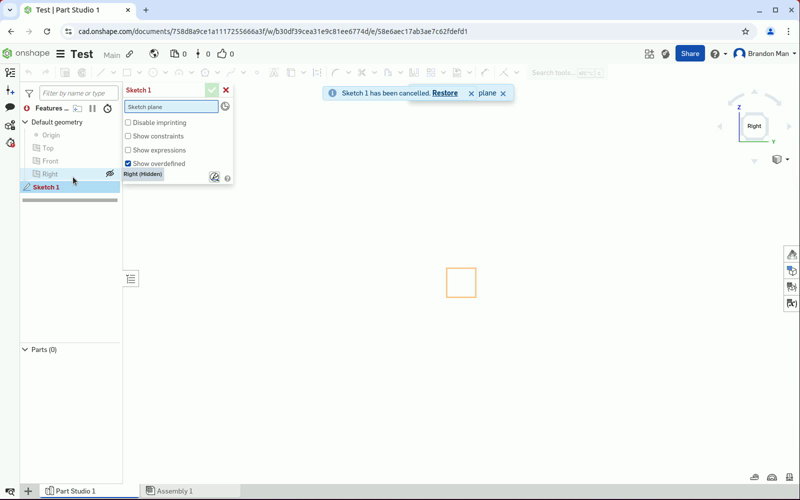
click(73, 176)
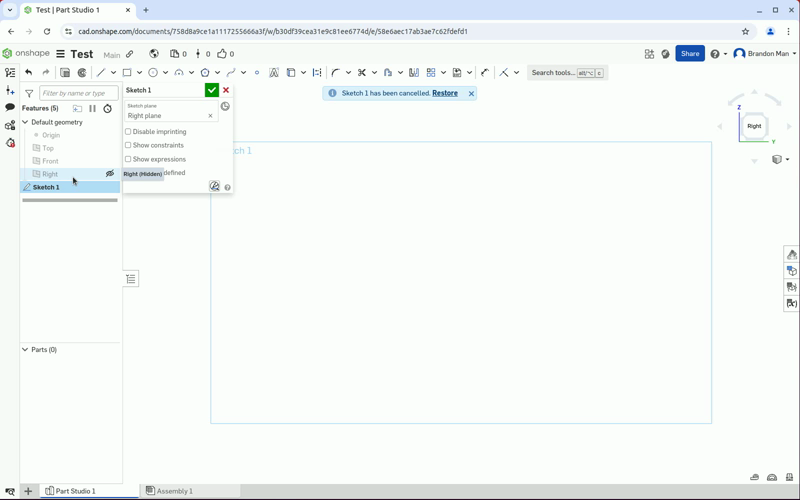
mouse_move(73, 352)
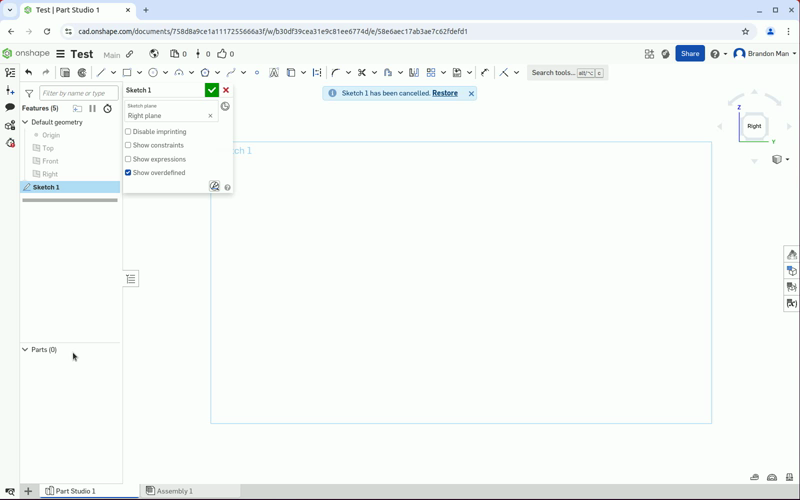
key(y)
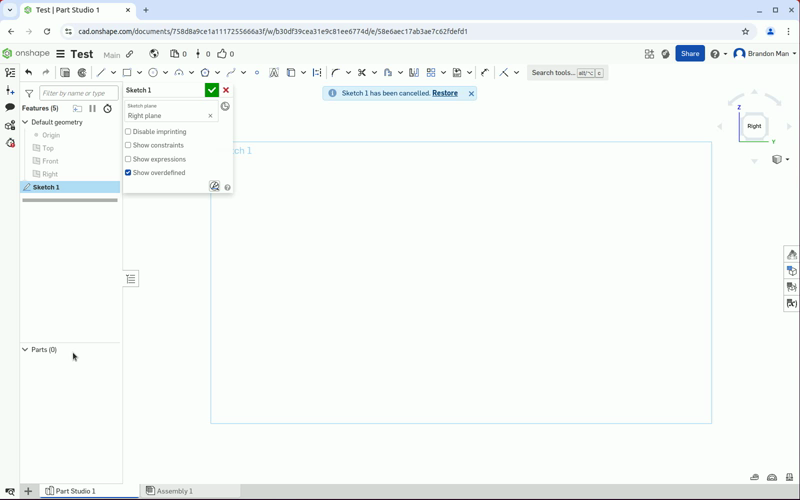
key(l)
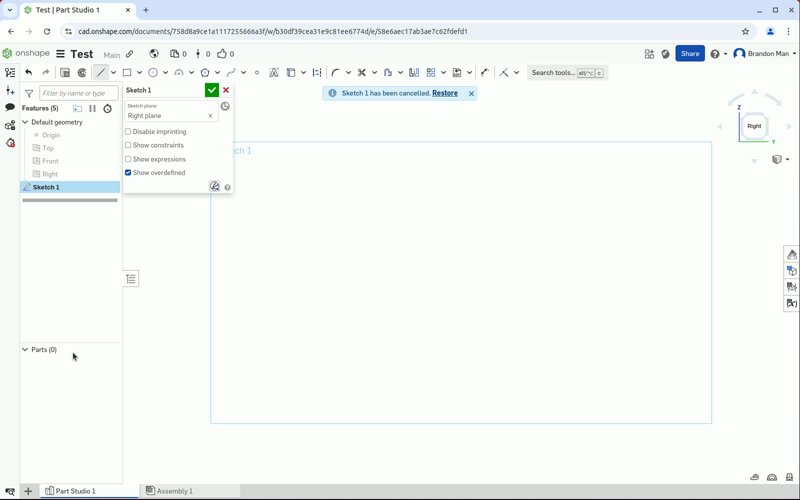
key_down(shift)
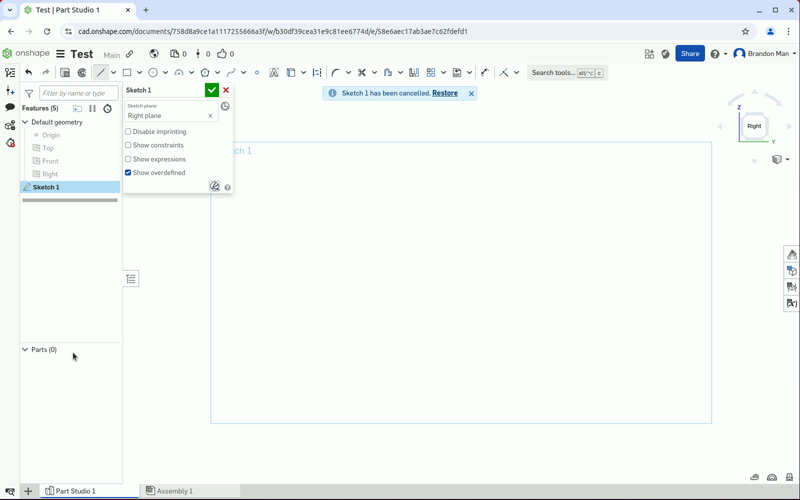
mouse_move(348, 334)
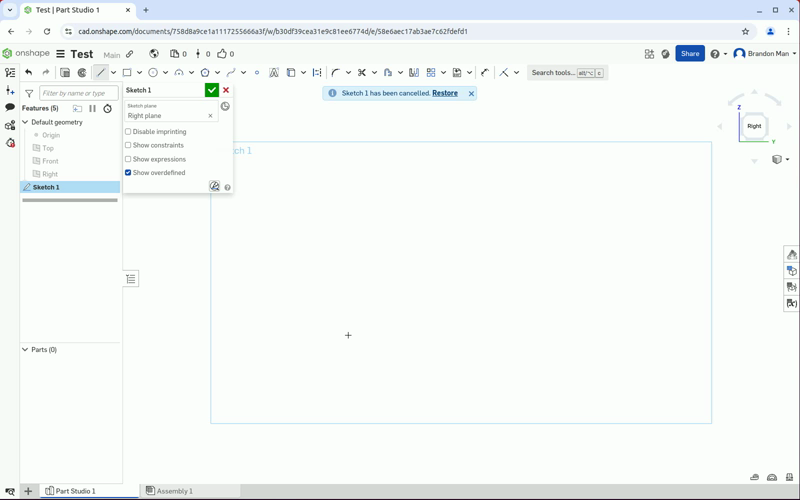
click(348, 334)
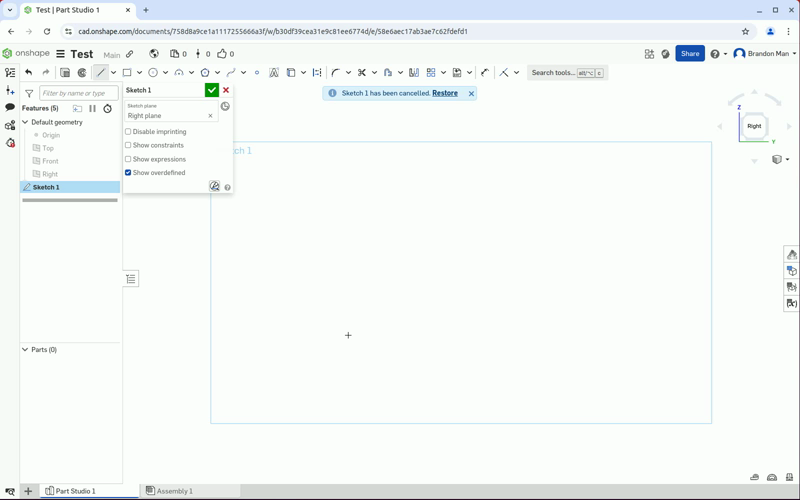
key_up(shift)
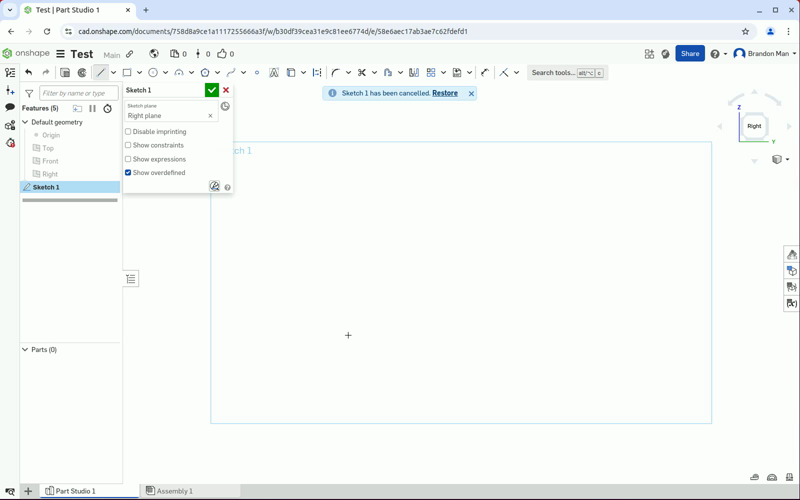
key_down(shift)
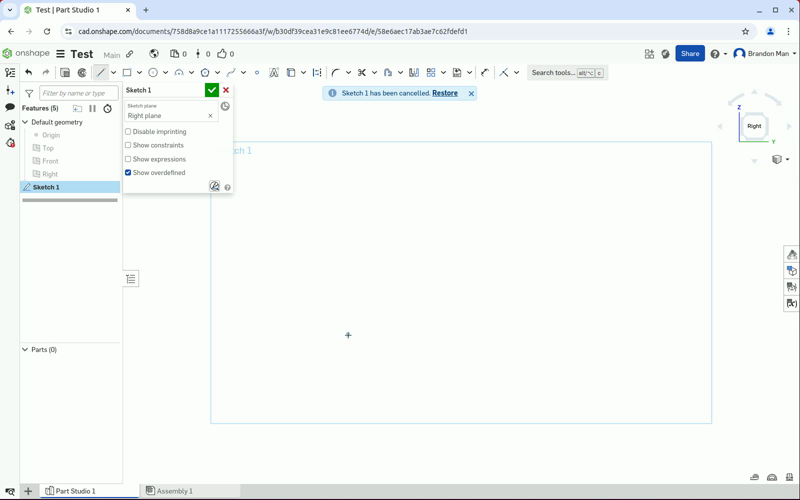
mouse_move(553, 334)
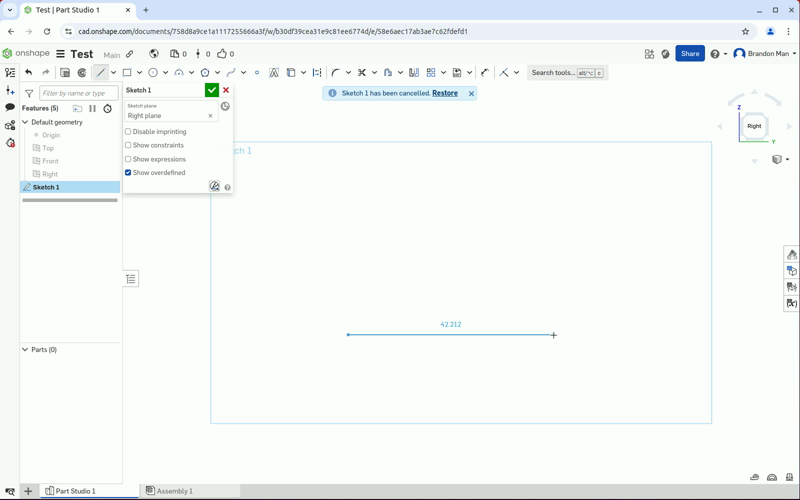
click(553, 334)
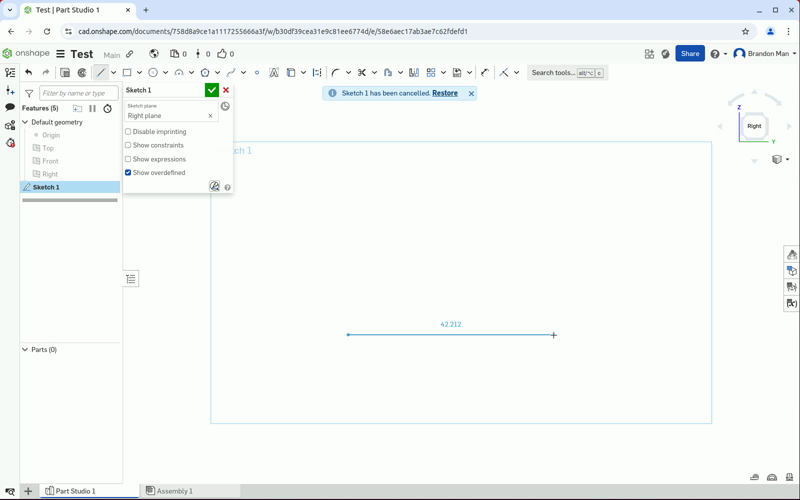
key_up(shift)
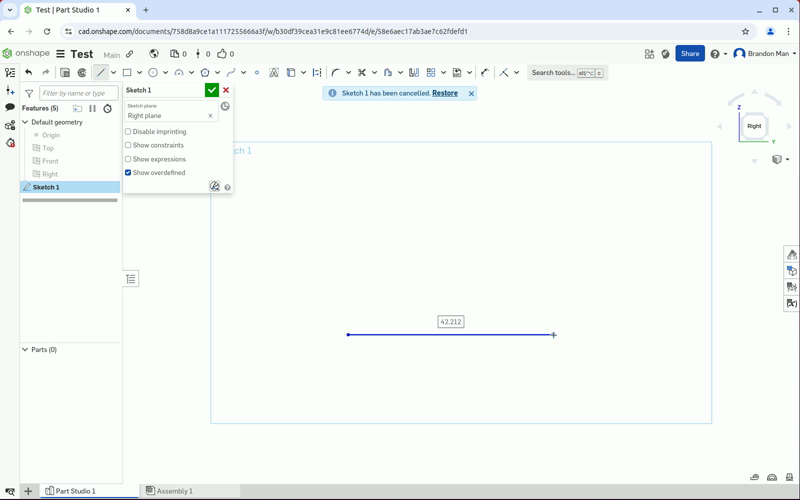
key_down(shift)
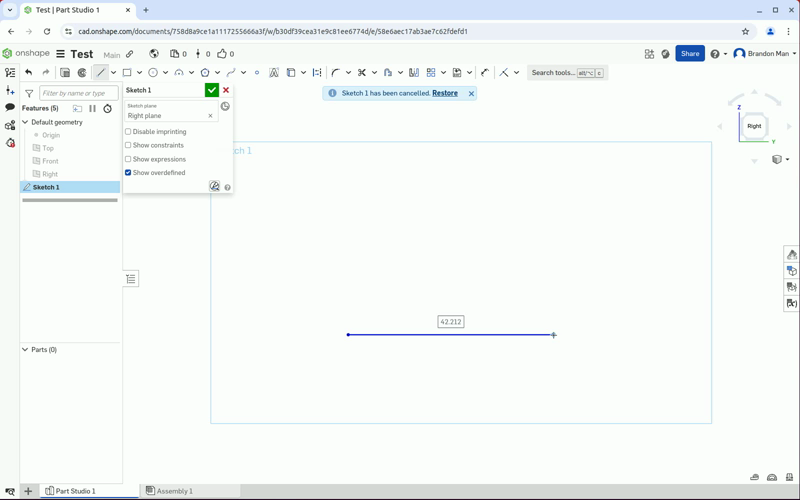
mouse_move(553, 230)
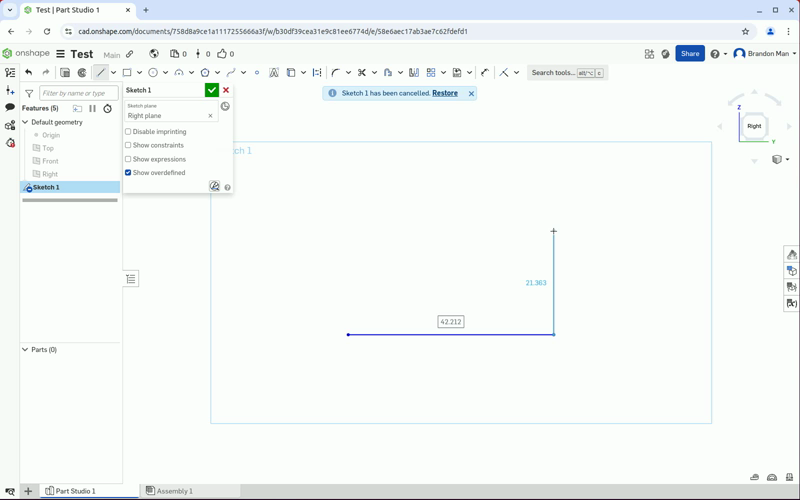
click(553, 230)
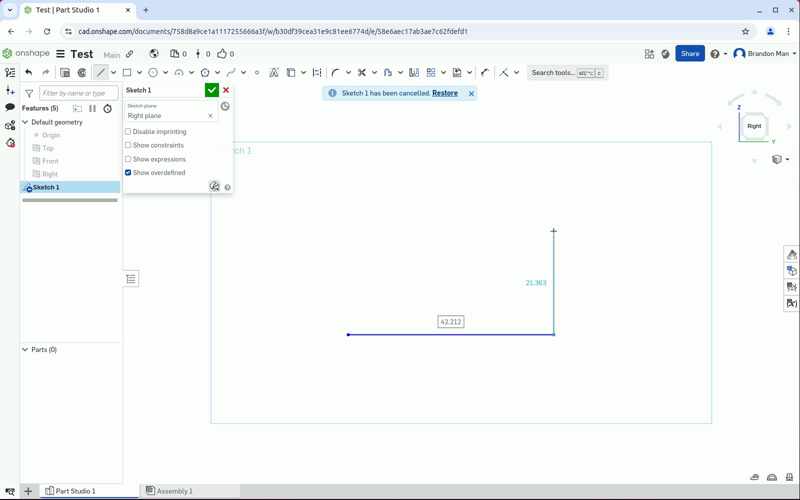
key_up(shift)
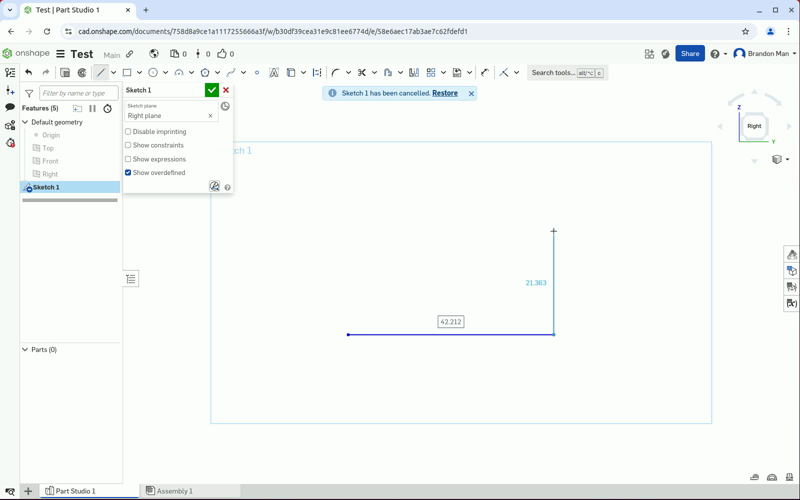
key_down(shift)
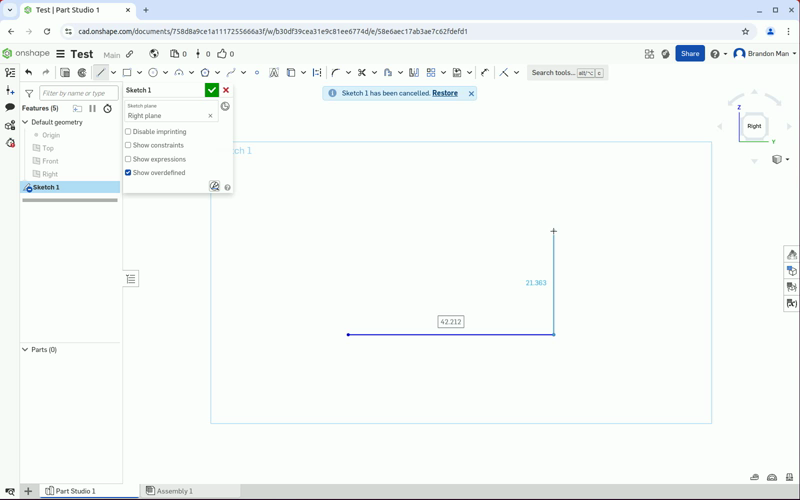
mouse_move(348, 230)
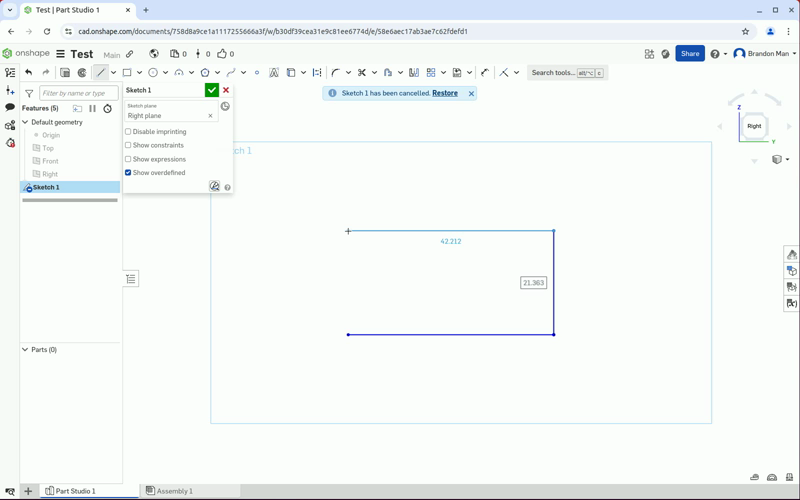
click(348, 230)
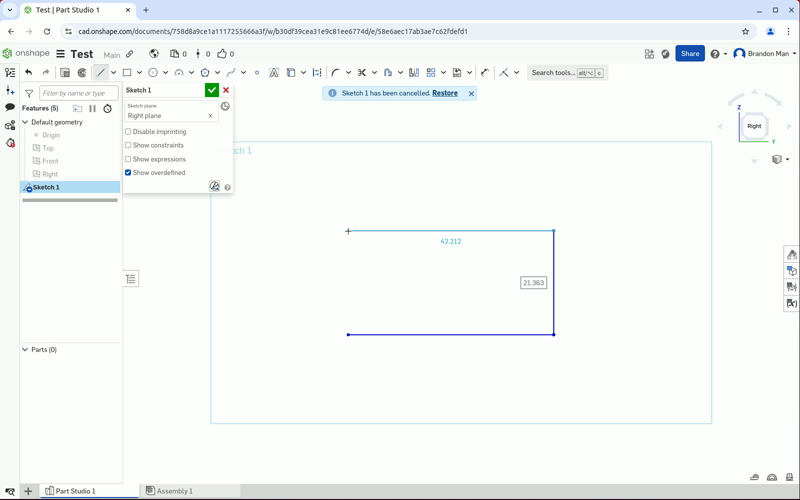
key_up(shift)
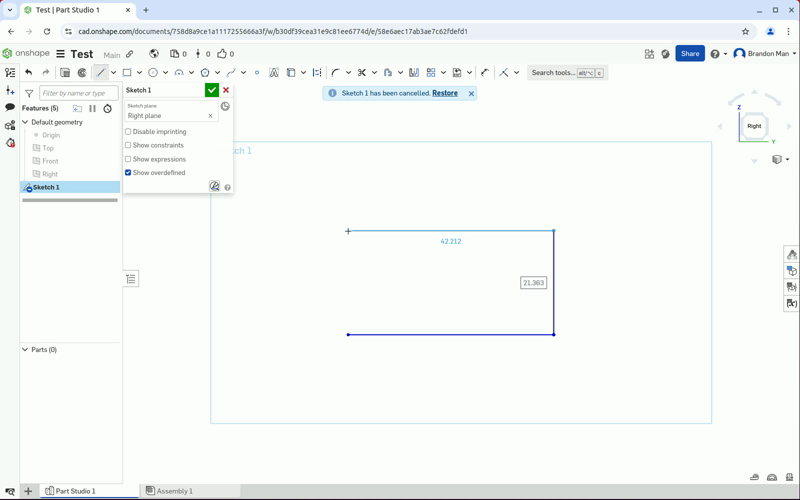
key_down(shift)
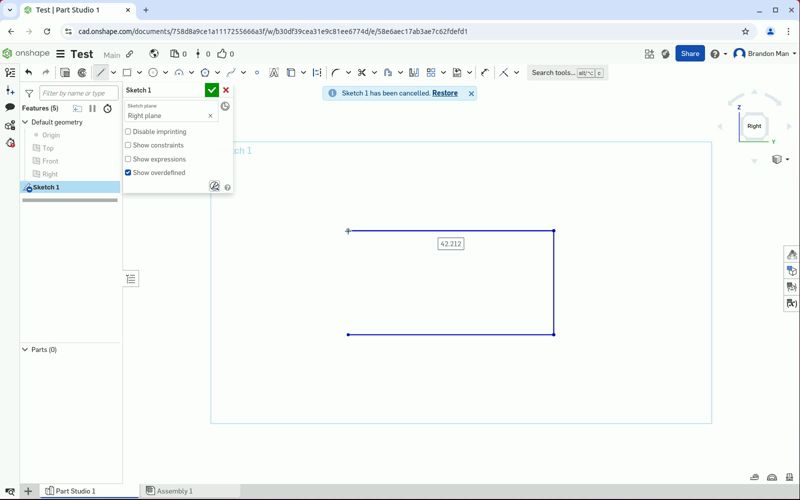
mouse_move(348, 334)
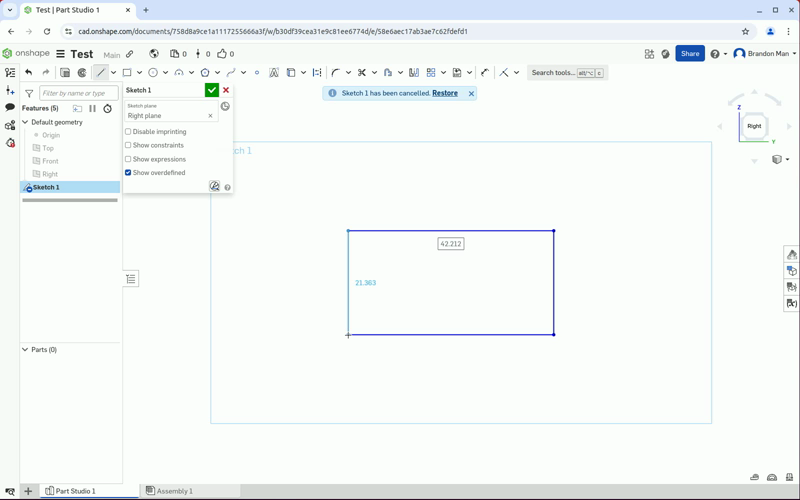
key_up(shift)
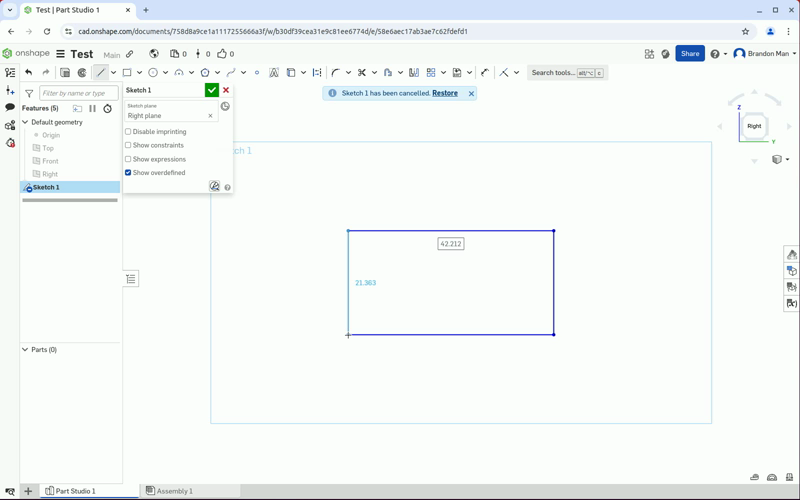
click(348, 334)
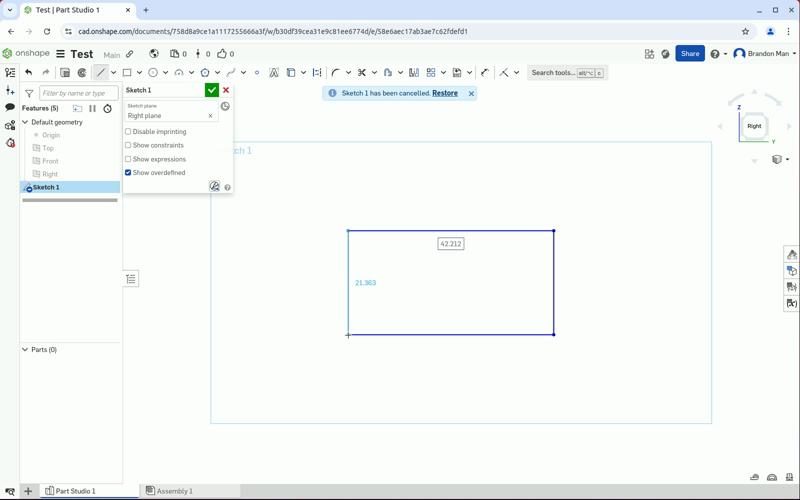
key(esc)
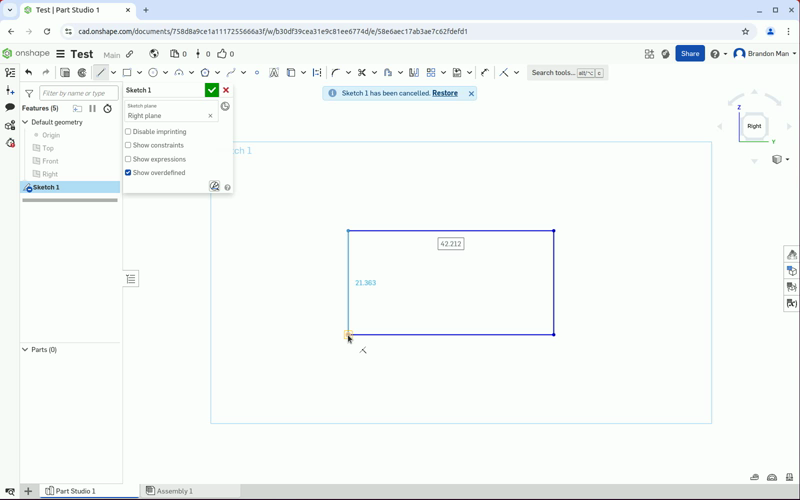
mouse_move(380, 278)
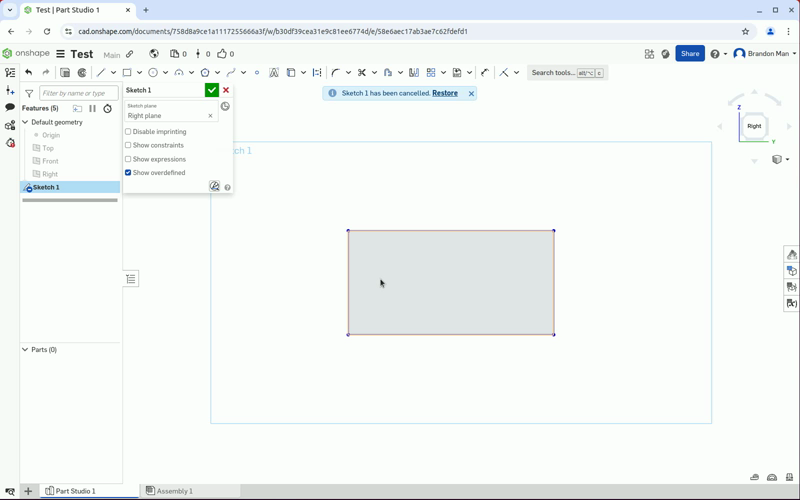
click(380, 278)
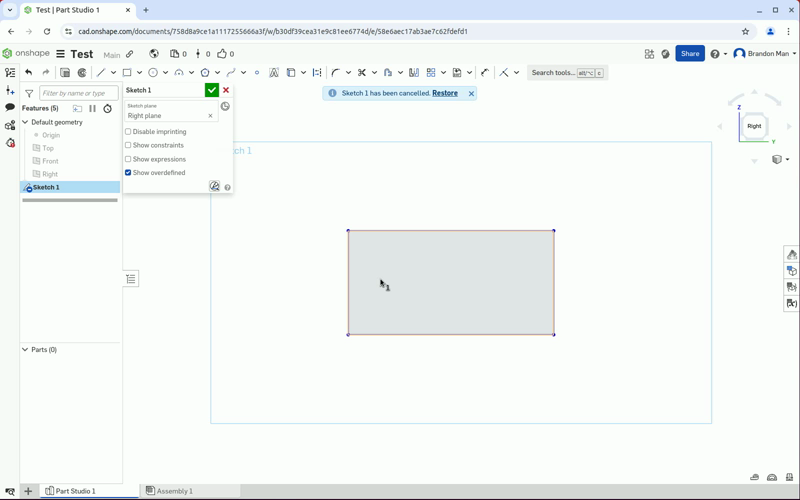
mouse_move(73, 352)
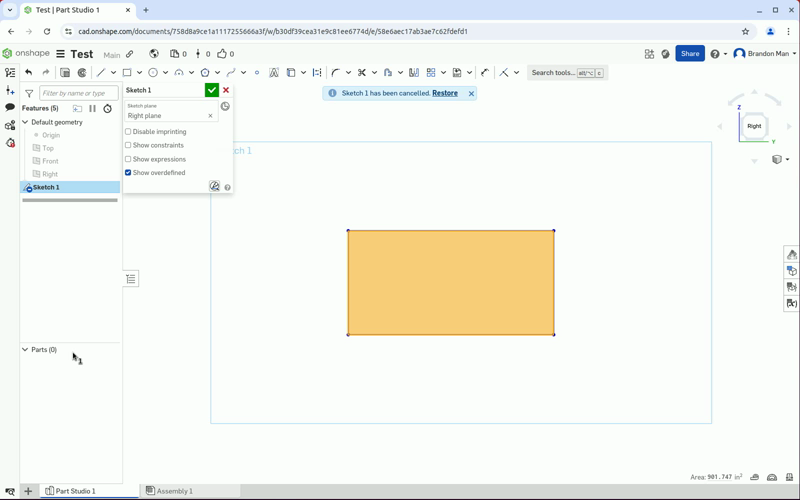
key(shift+y)
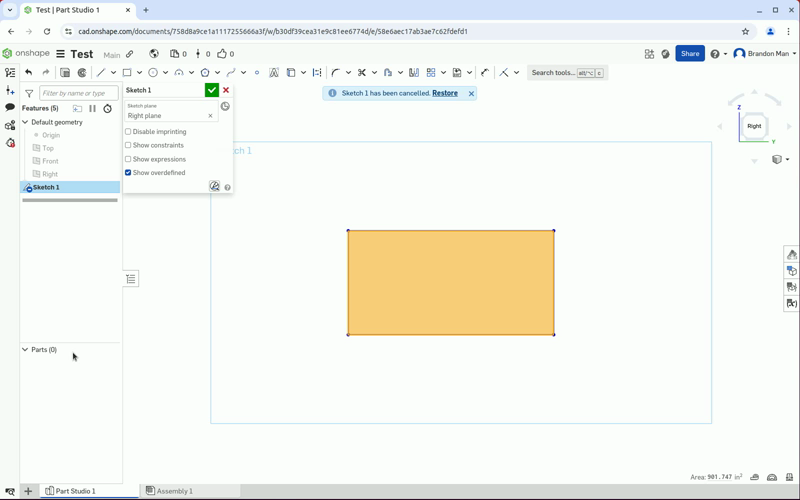
key(shift+e)
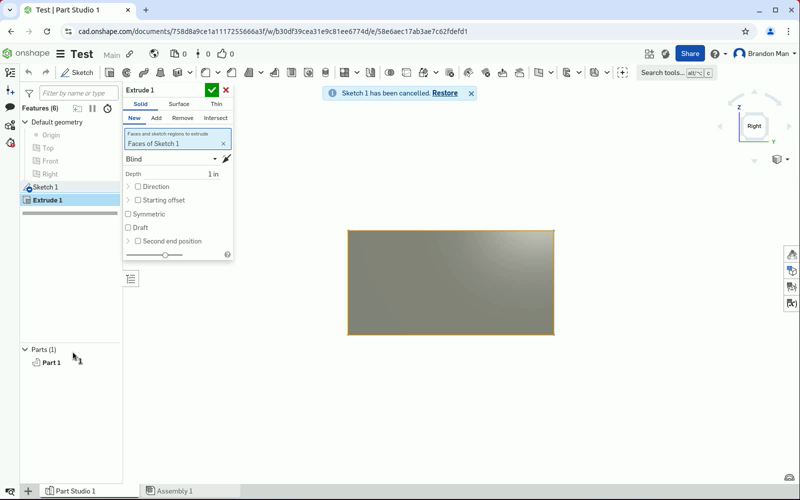
mouse_move(143, 106)
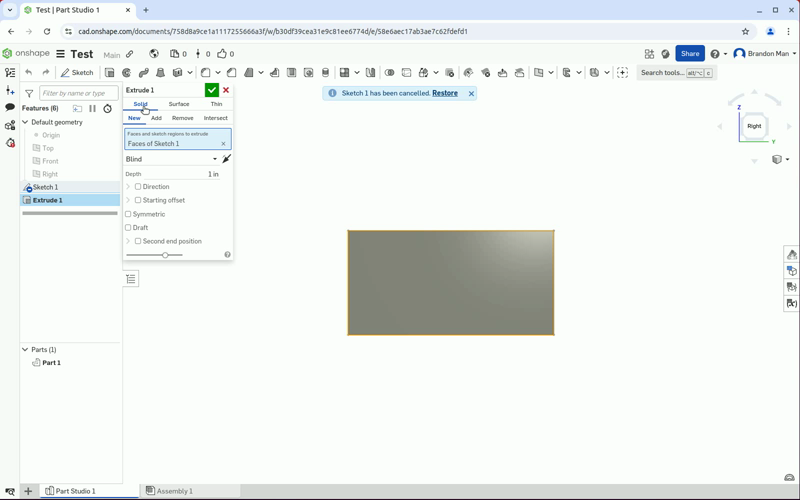
click(143, 106)
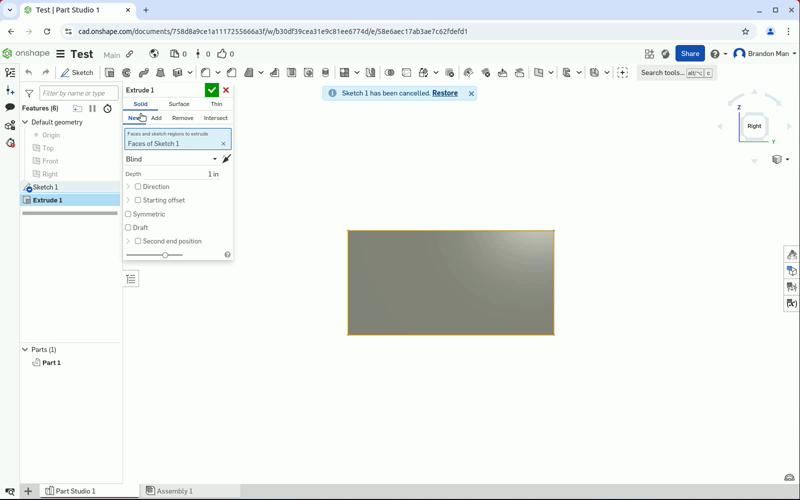
mouse_move(137, 120)
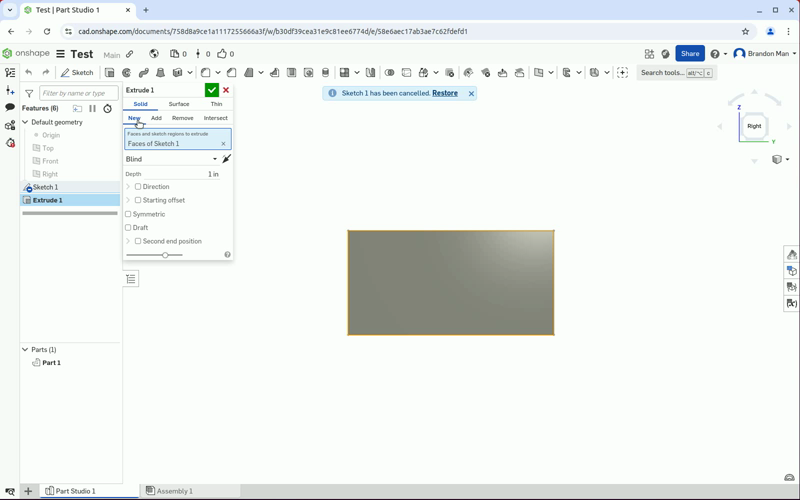
click(137, 120)
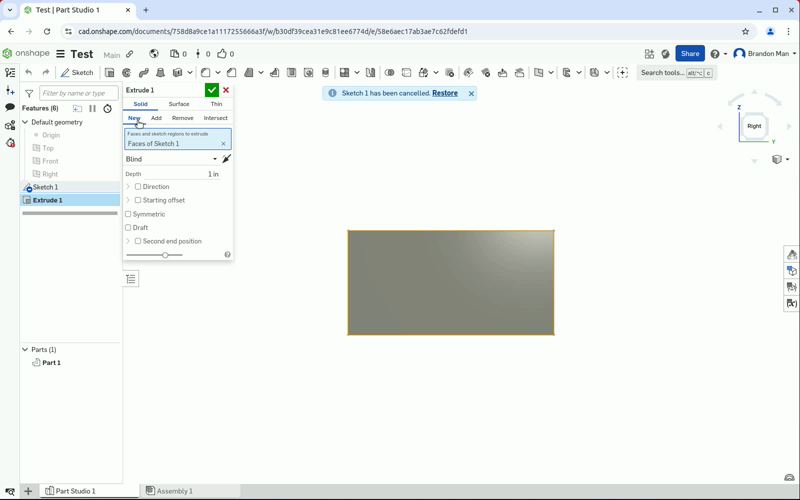
key(tab, 4)
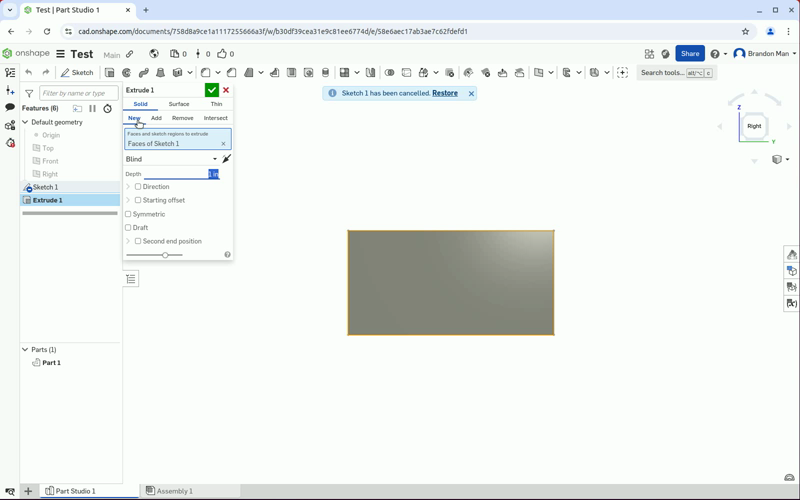
text(0.963)
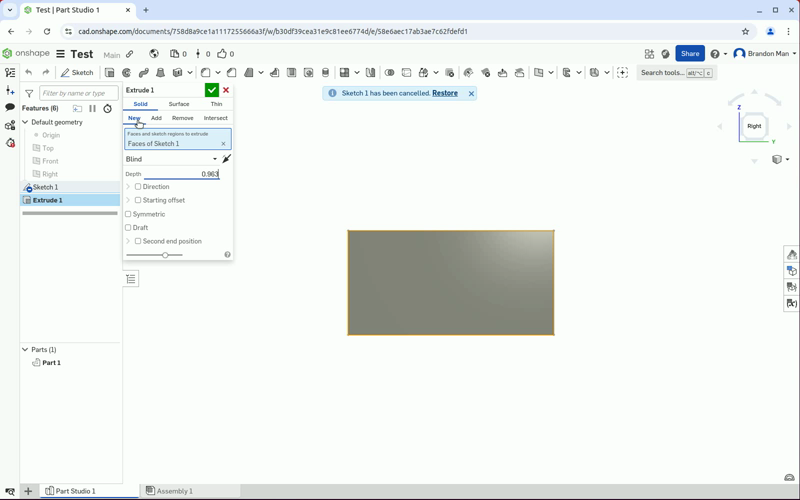
key(enter)
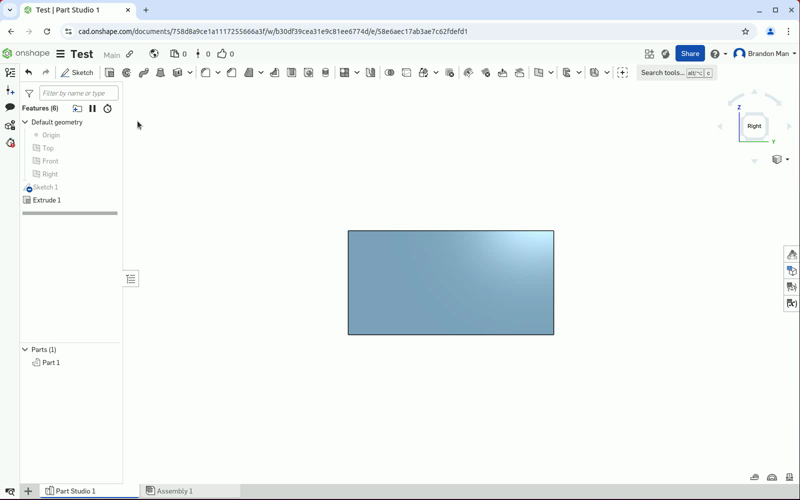
key(shift+h)
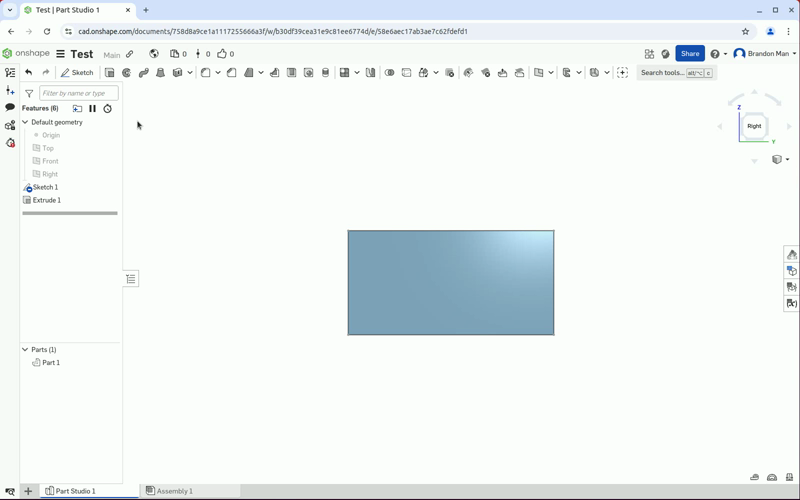
key(shift+h)
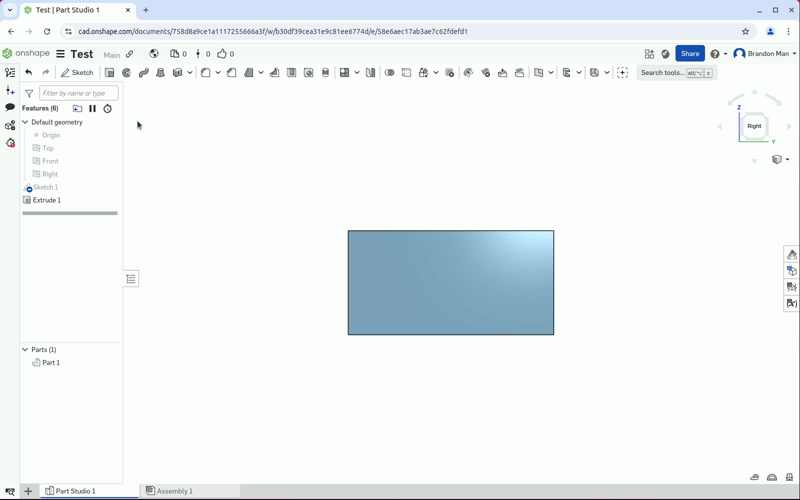
mouse_move(73, 189)
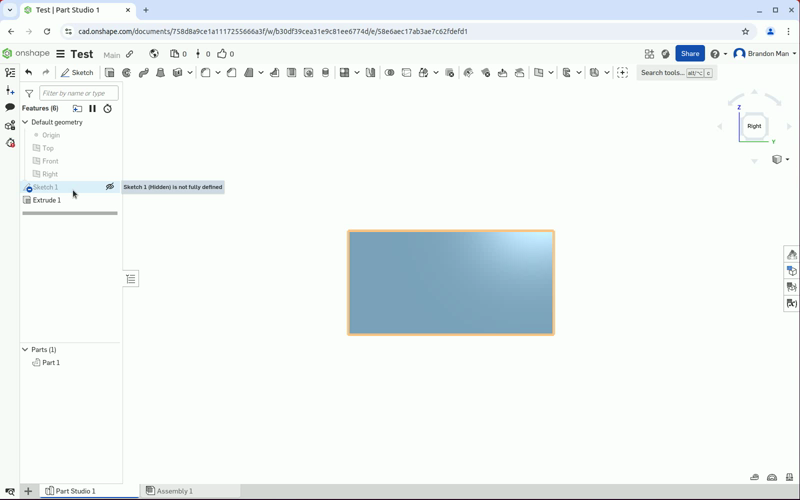
click(73, 189)
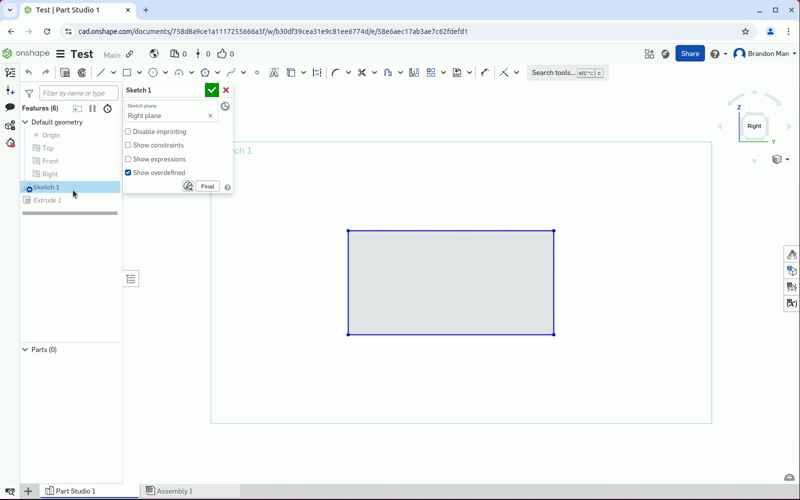
mouse_move(229, 92)
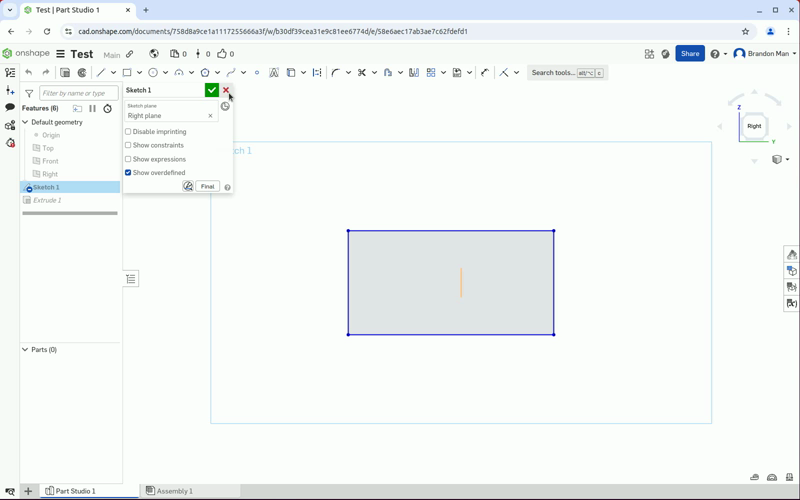
click(229, 92)
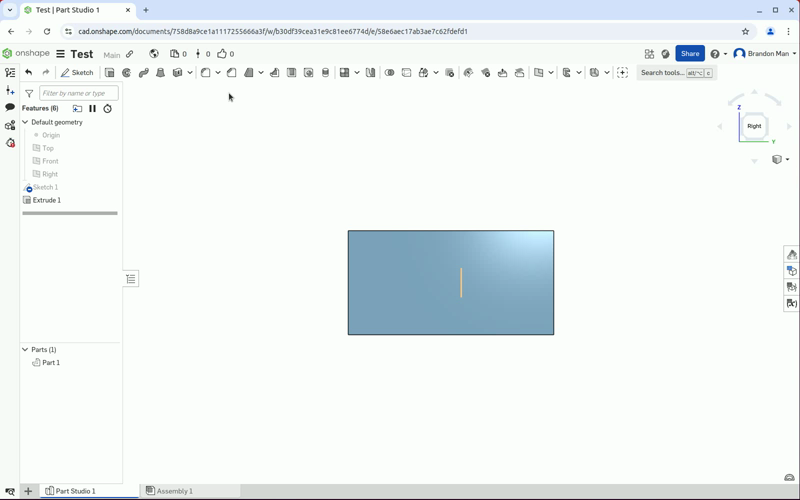
mouse_move(541, 75)
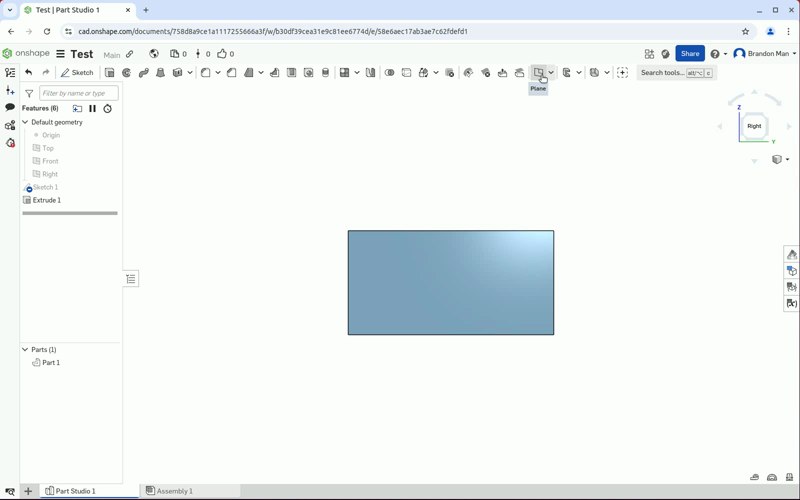
click(541, 75)
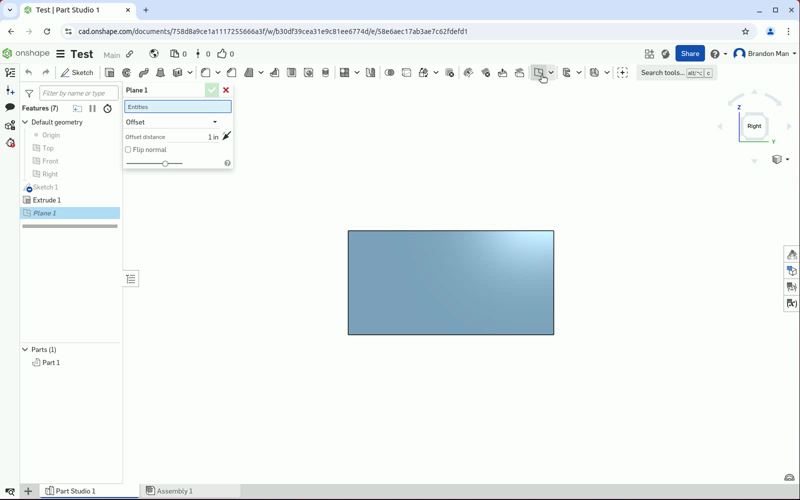
mouse_move(73, 176)
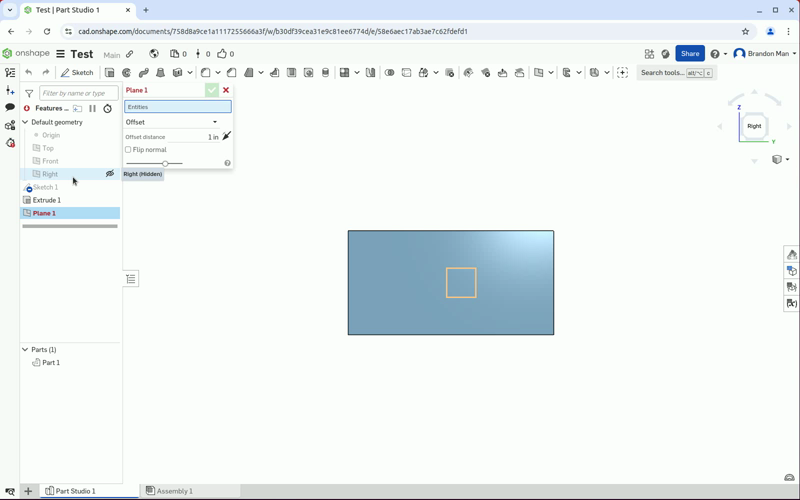
click(73, 176)
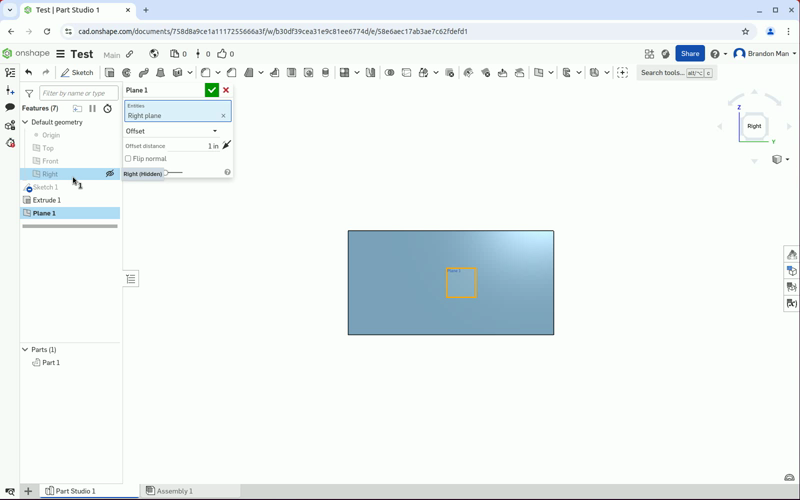
key(tab, 2)
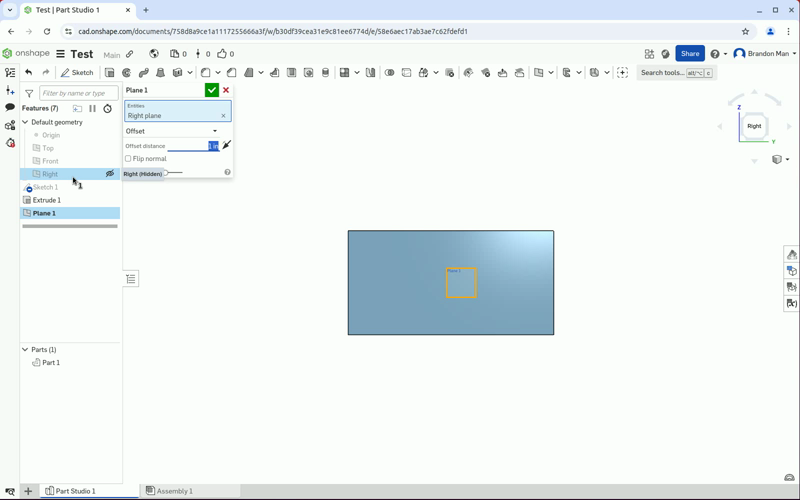
text(0.955)
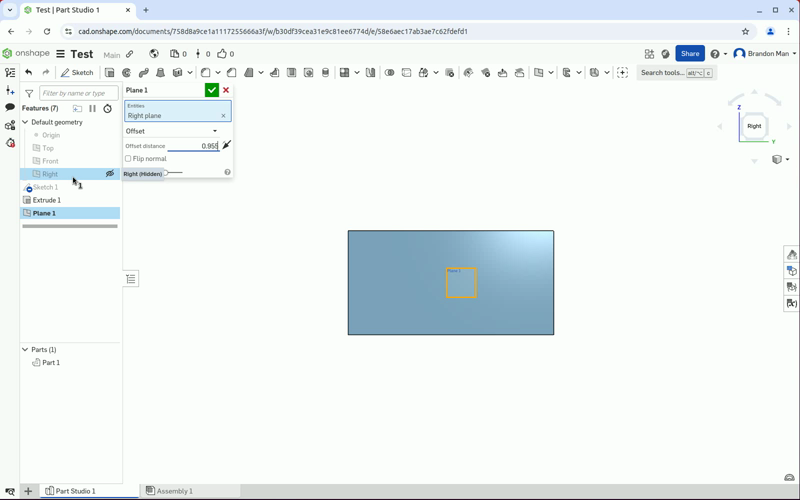
key(enter, 2)
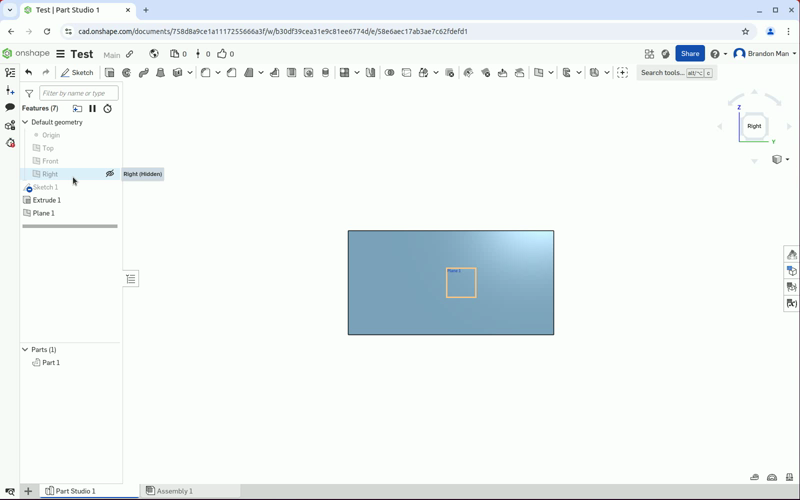
key(shift+s)
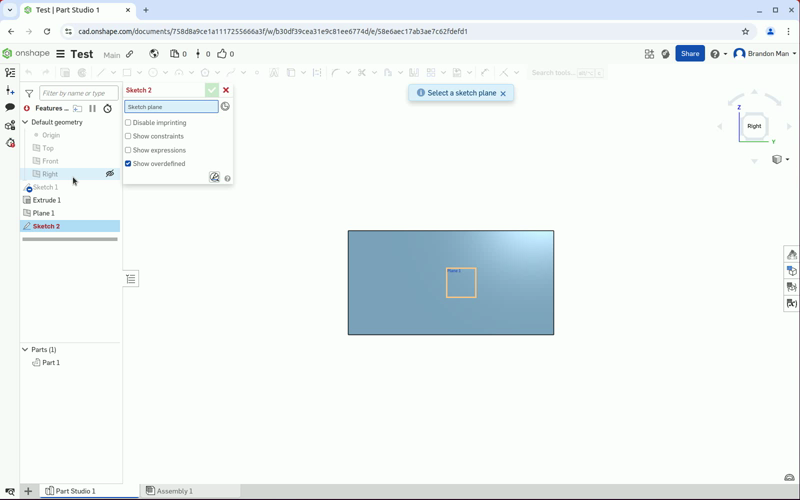
mouse_move(73, 215)
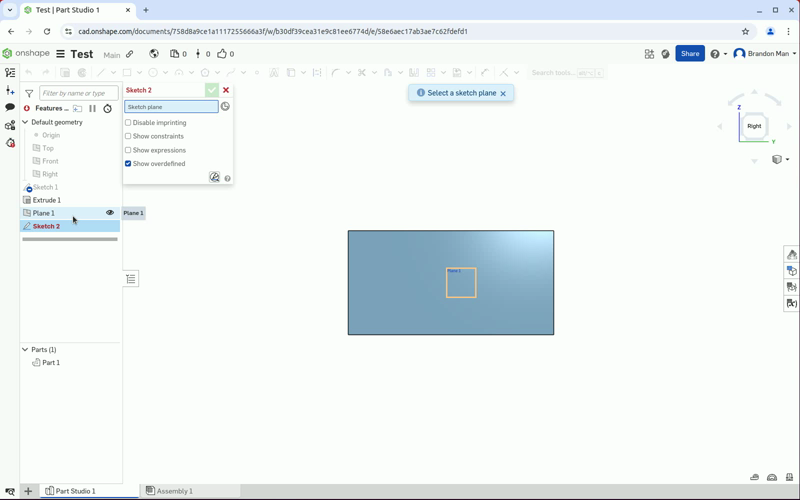
click(73, 215)
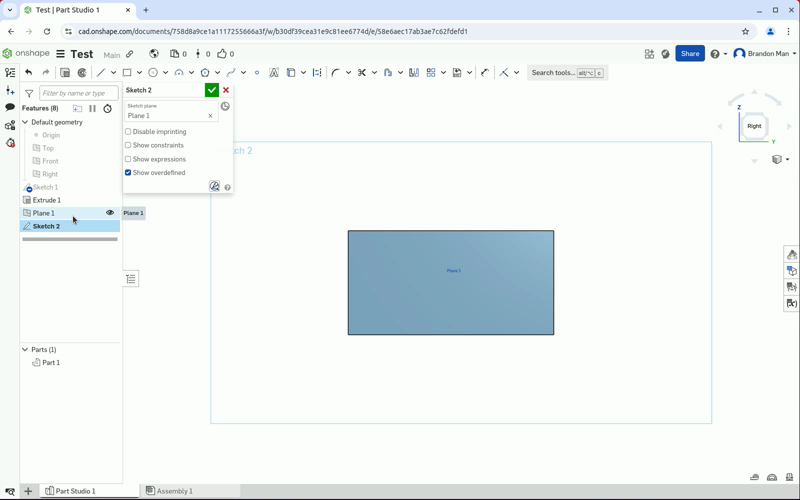
mouse_move(73, 352)
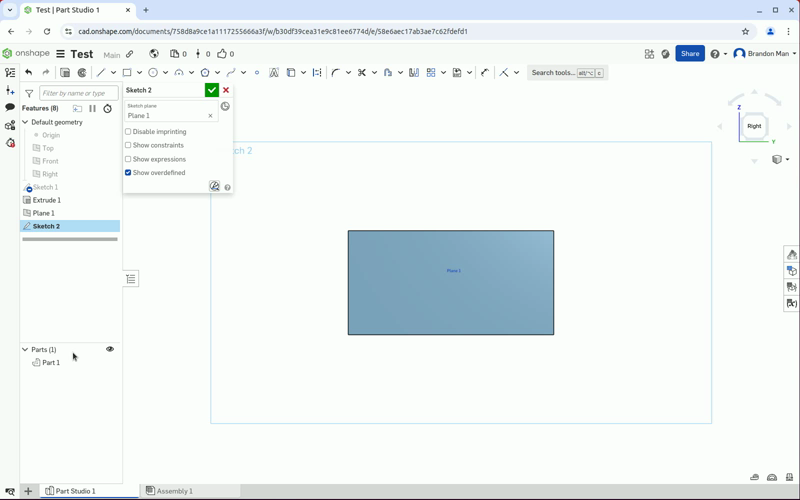
key(y)
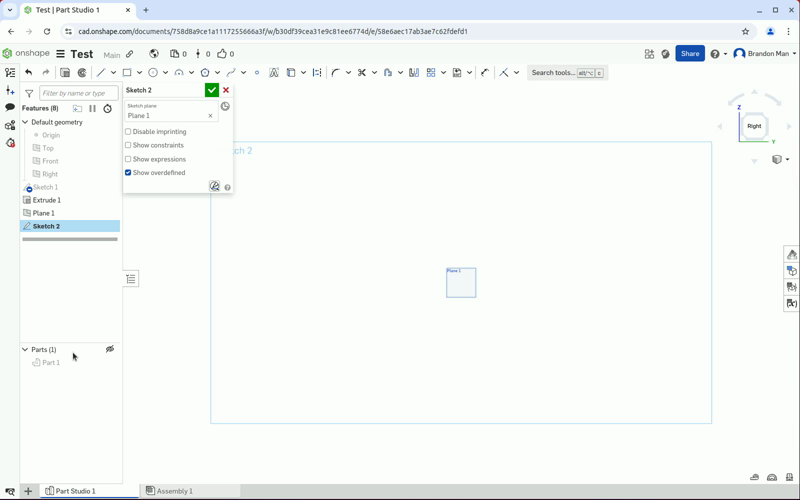
key(l)
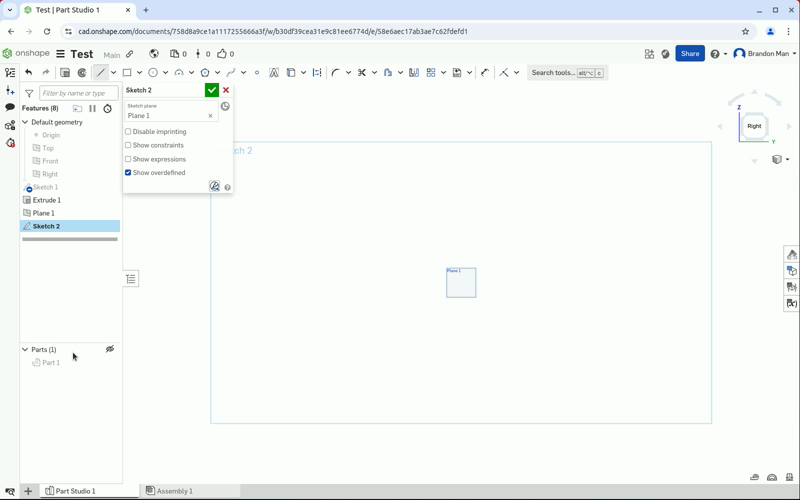
key_down(shift)
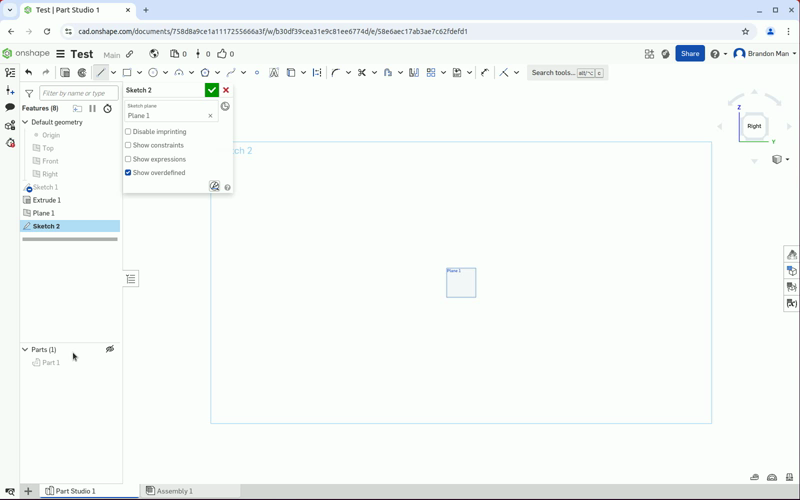
mouse_move(352, 329)
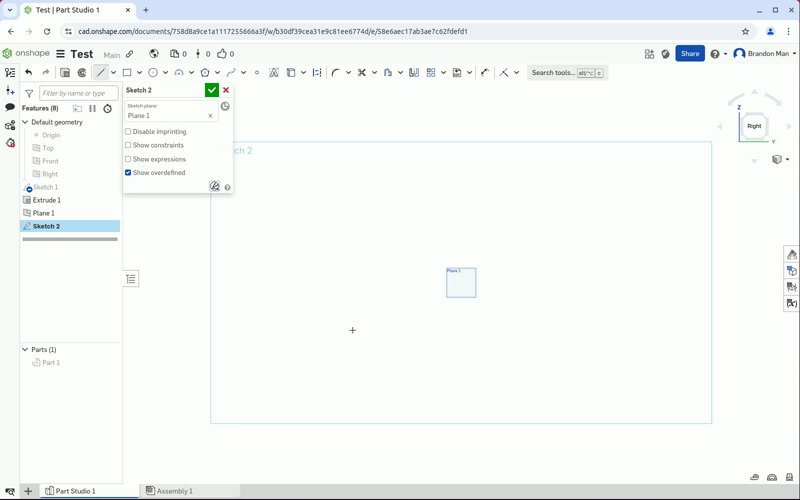
click(352, 329)
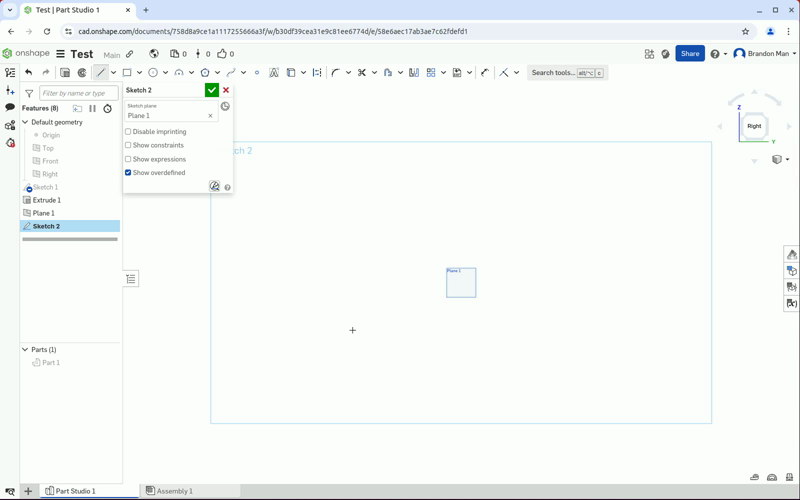
key_up(shift)
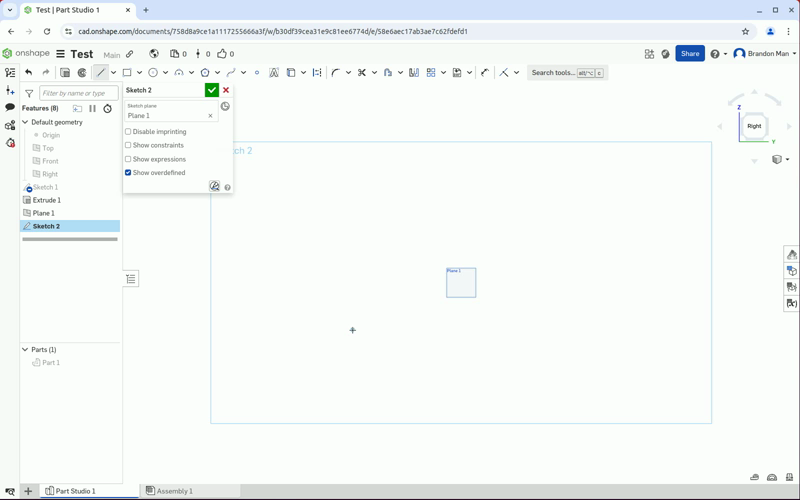
key_down(shift)
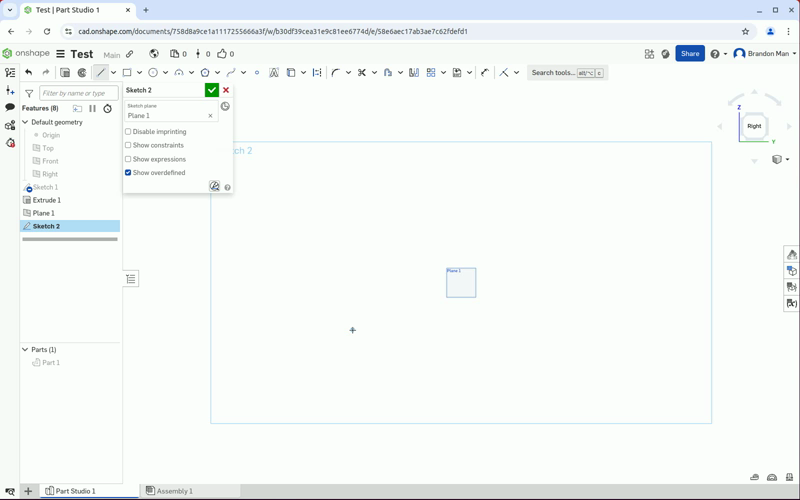
mouse_move(549, 329)
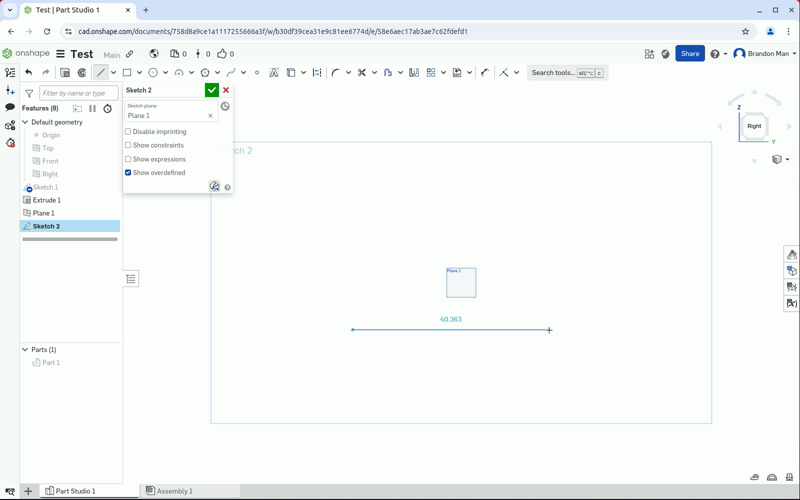
click(549, 329)
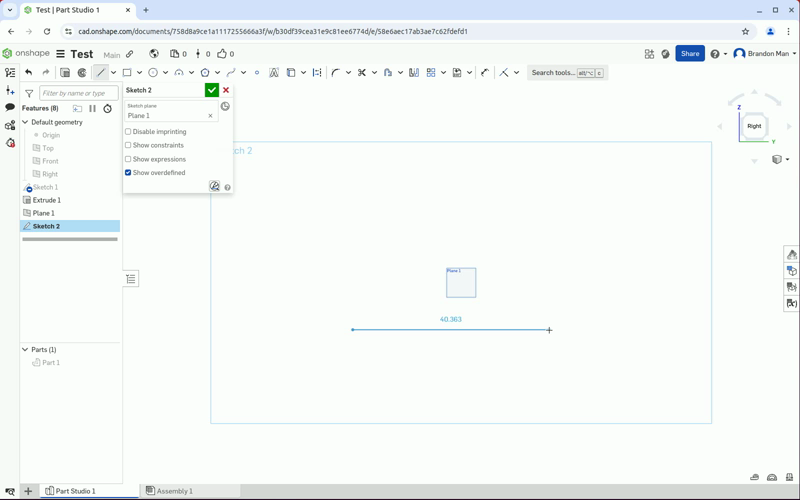
key_up(shift)
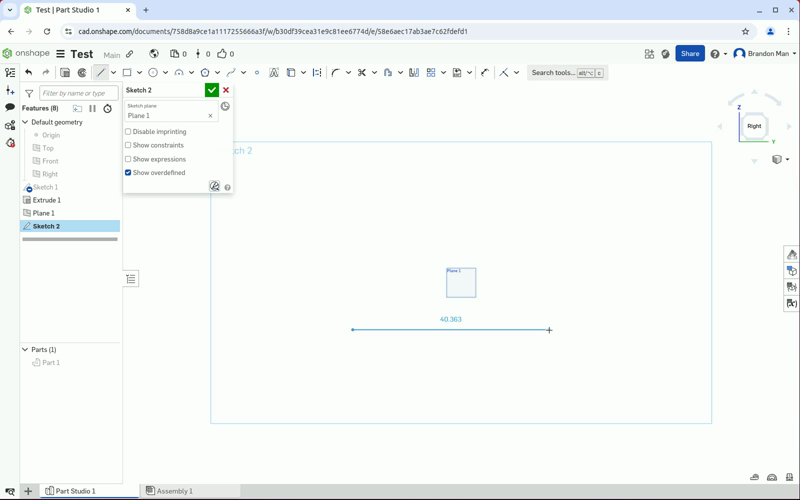
key_down(shift)
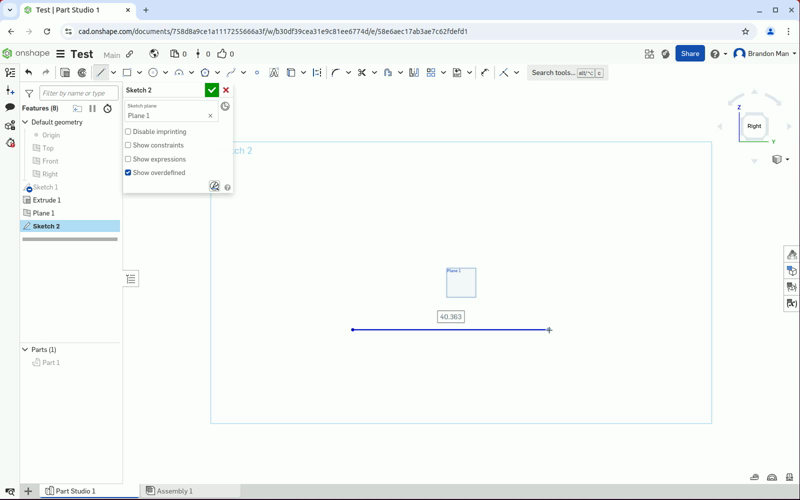
mouse_move(549, 240)
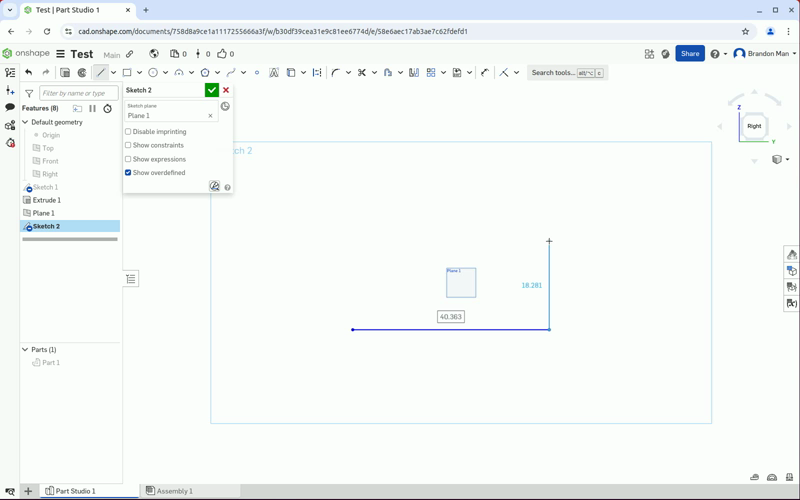
click(549, 240)
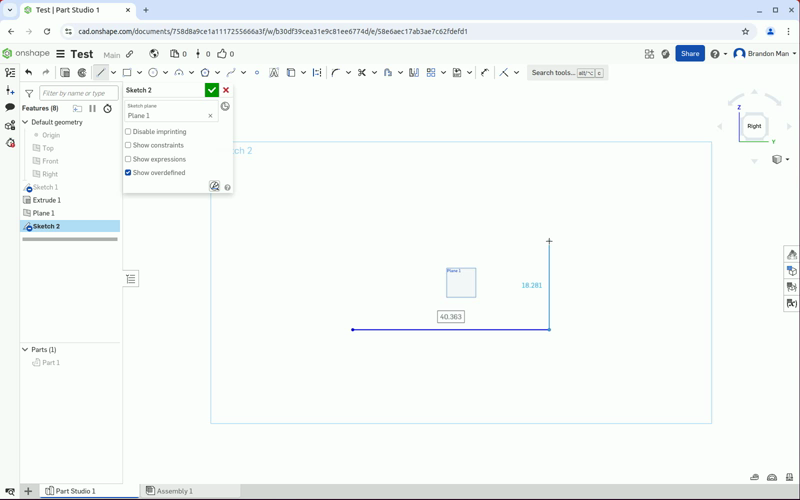
key_up(shift)
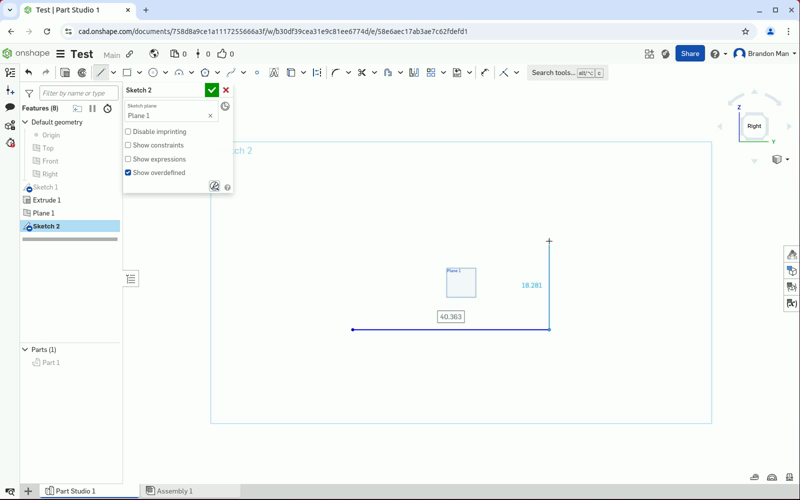
key_down(shift)
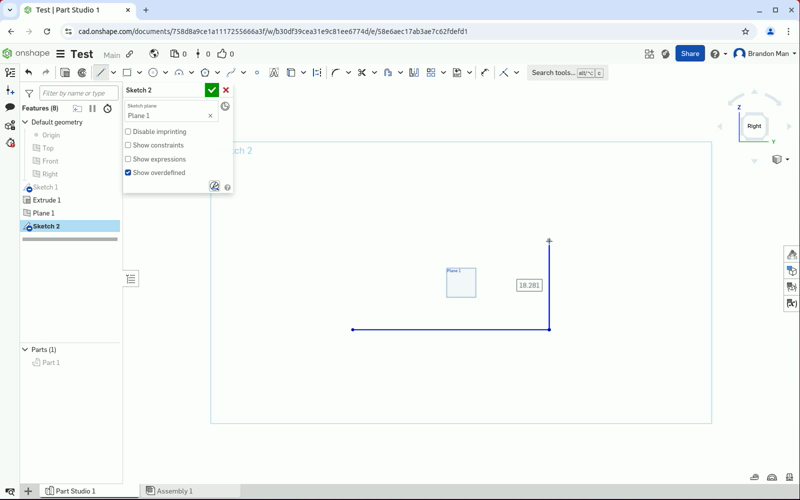
mouse_move(352, 240)
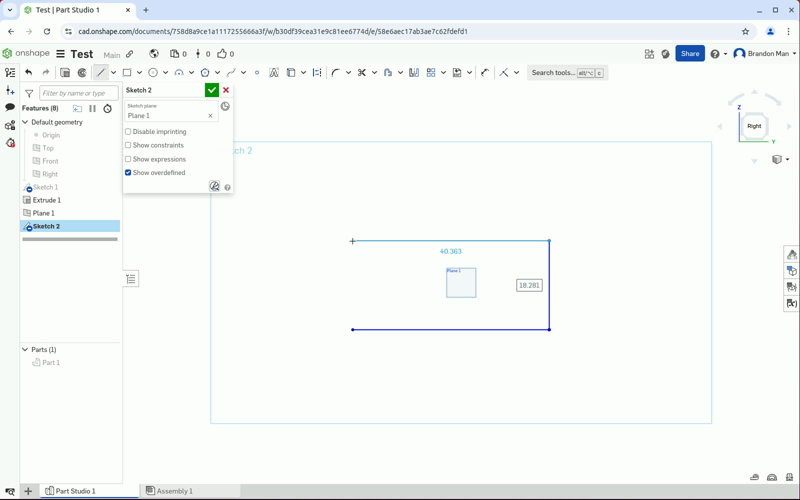
click(352, 240)
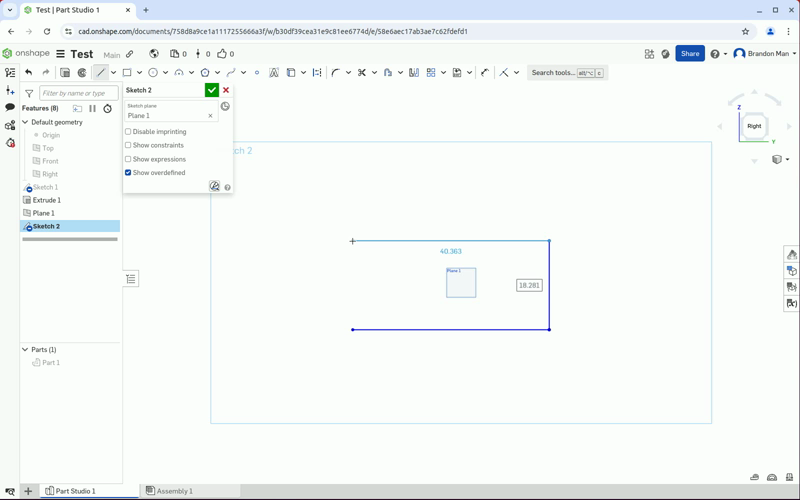
key_up(shift)
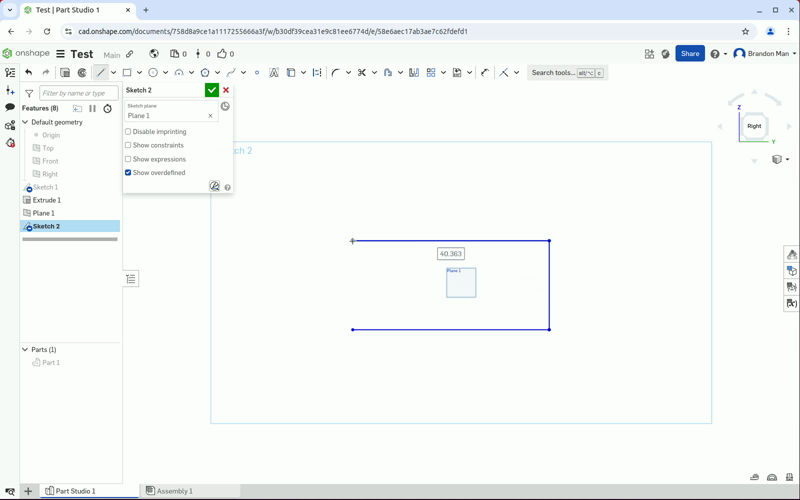
key_down(shift)
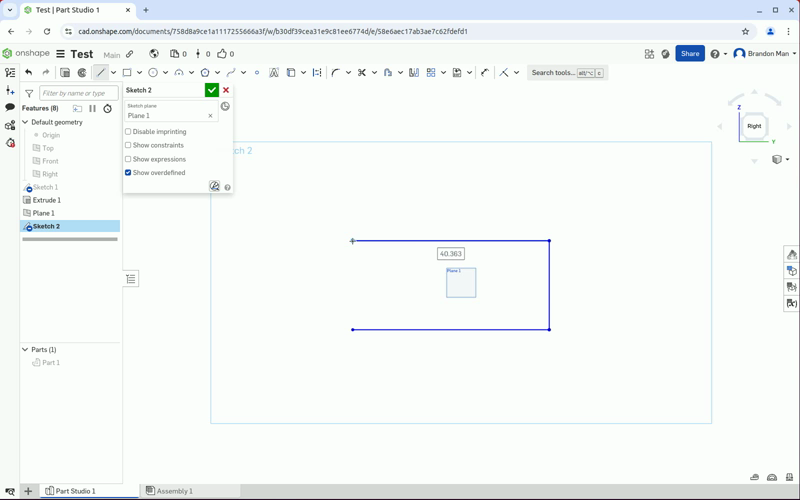
mouse_move(352, 329)
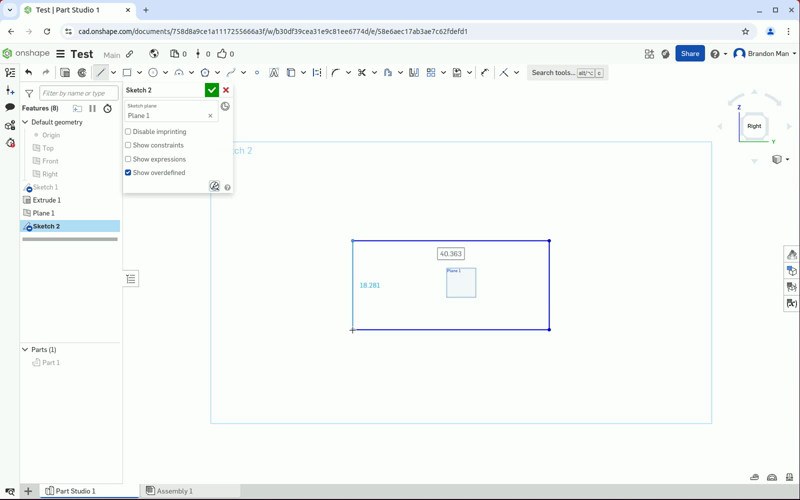
key_up(shift)
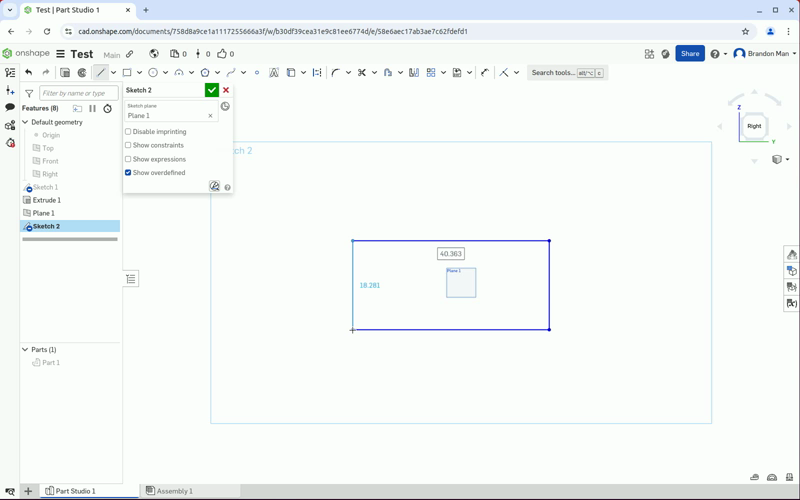
click(352, 329)
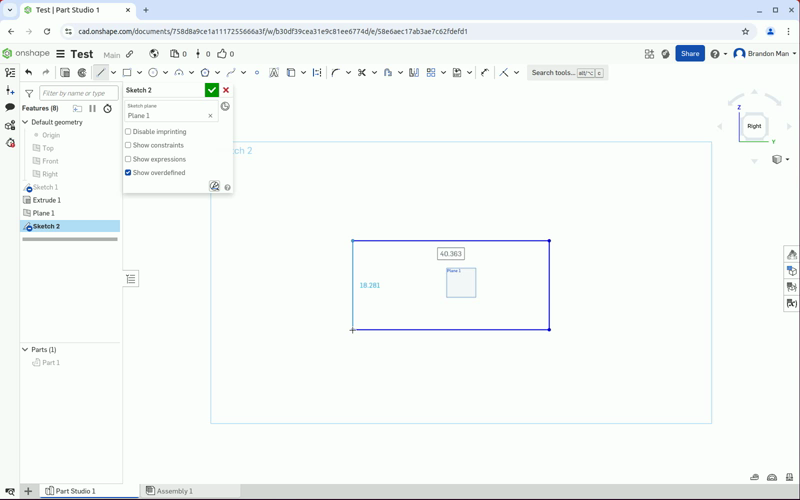
key(esc)
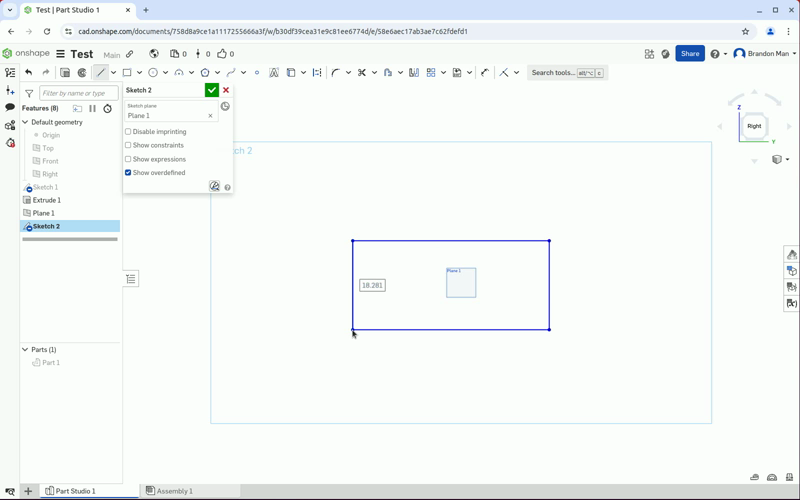
mouse_move(414, 269)
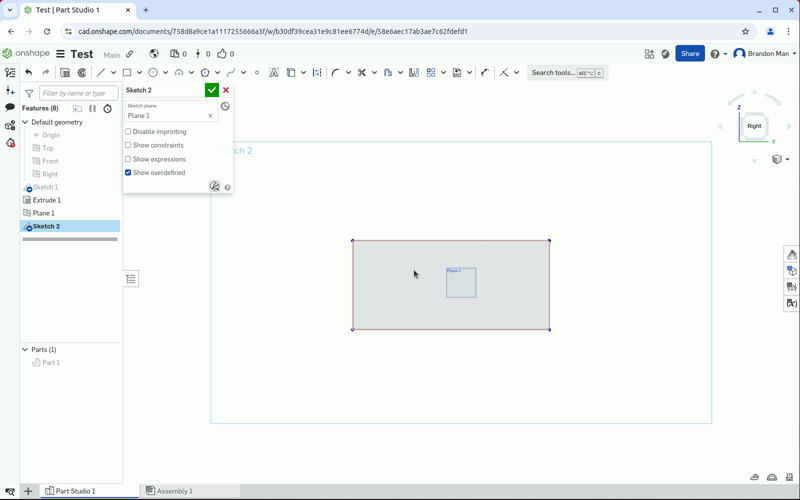
click(414, 269)
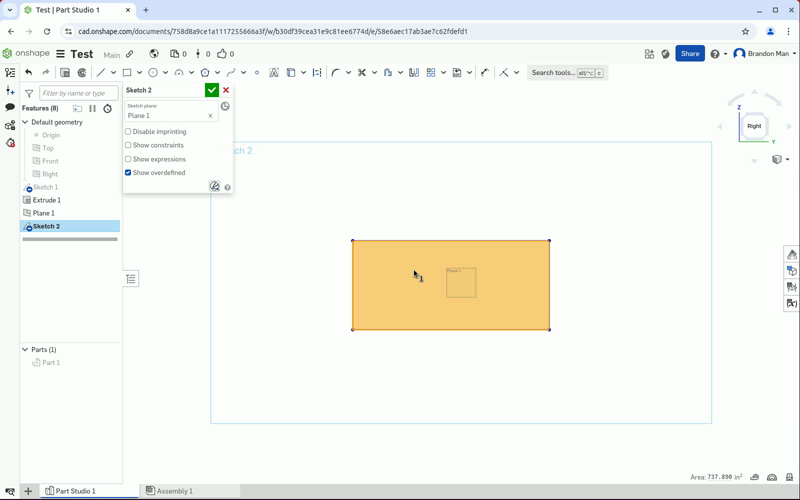
mouse_move(73, 352)
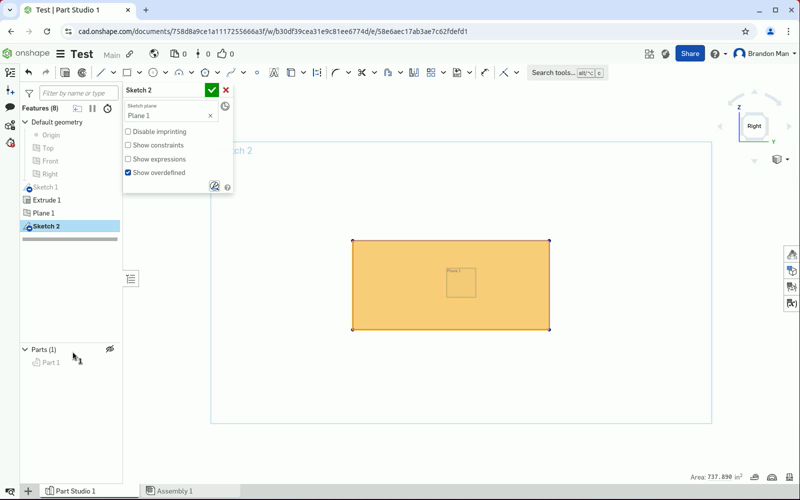
key(shift+y)
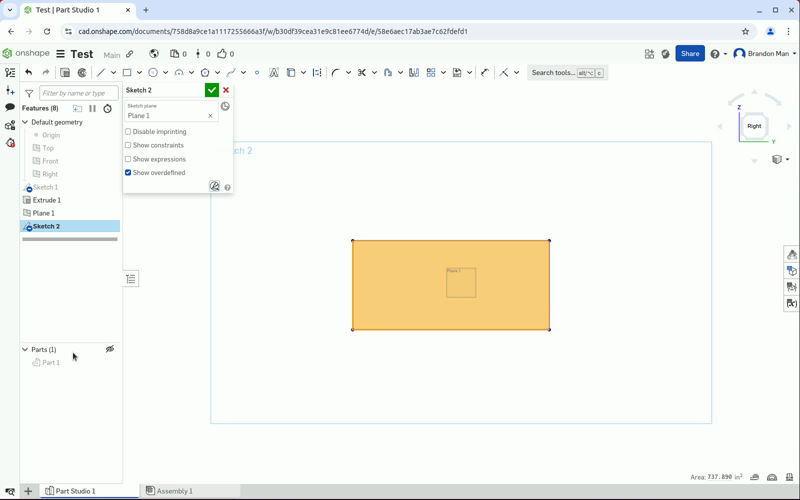
key(shift+e)
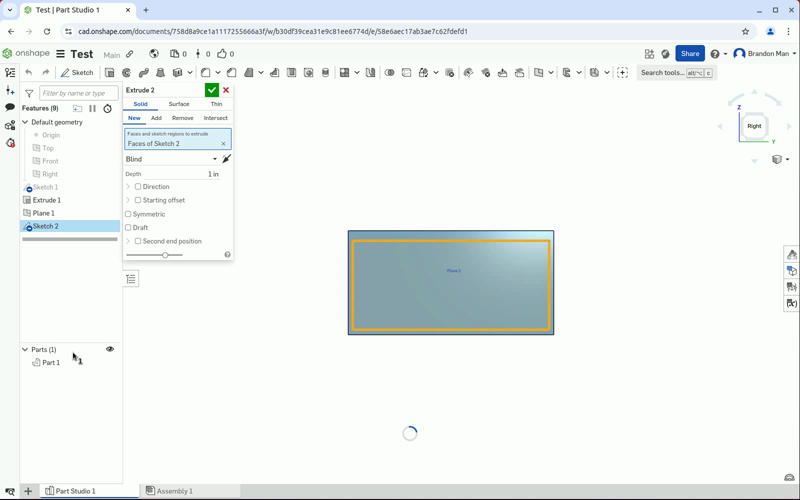
mouse_move(143, 106)
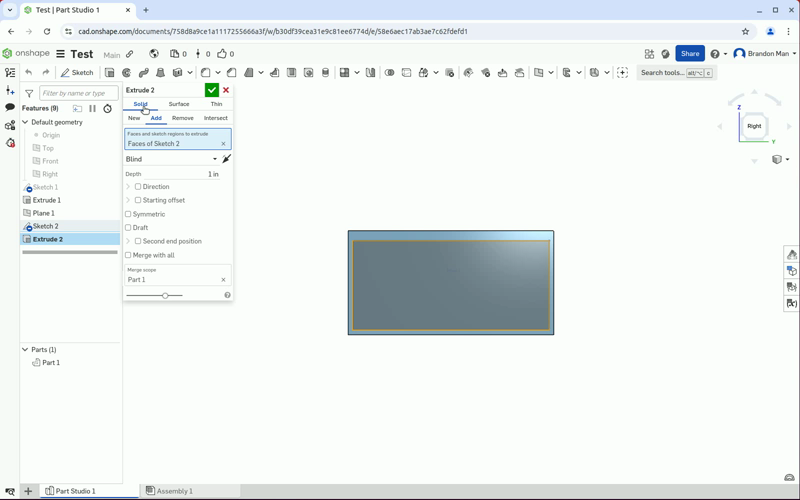
click(143, 106)
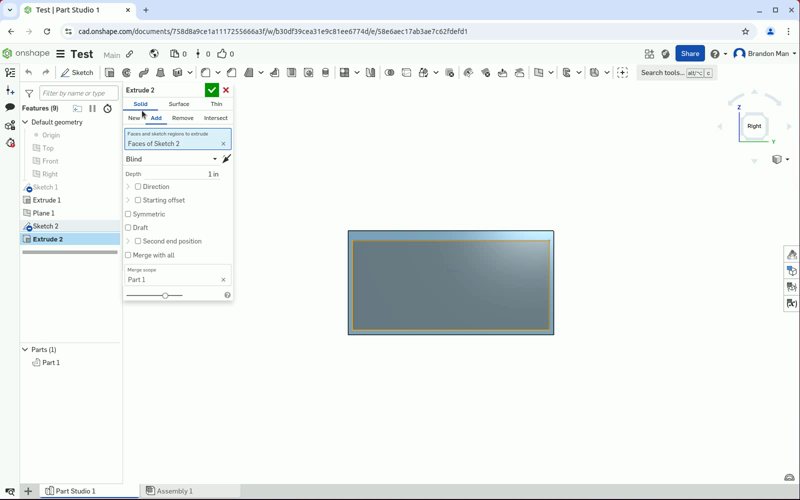
mouse_move(137, 120)
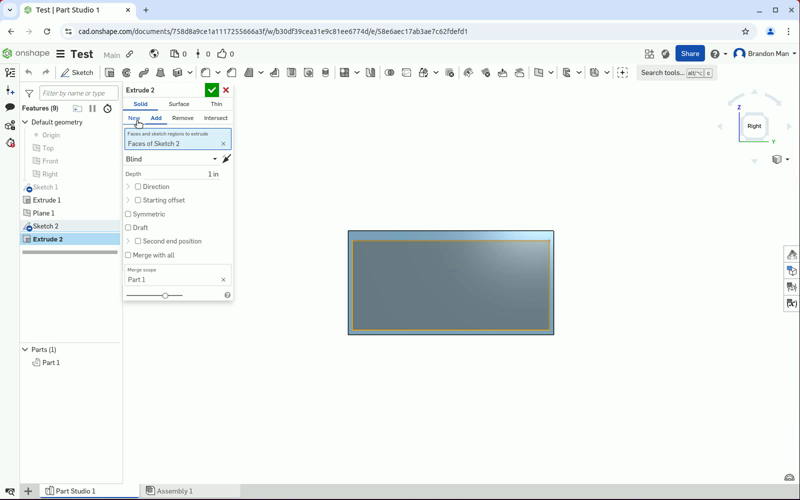
click(137, 120)
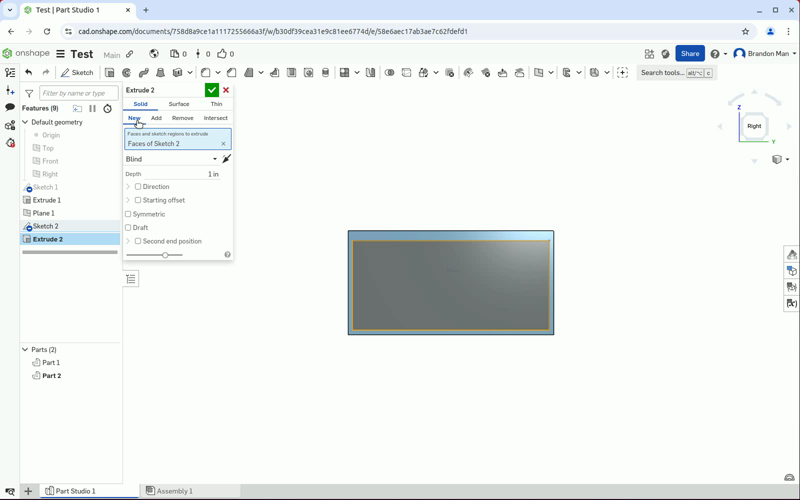
key(tab, 4)
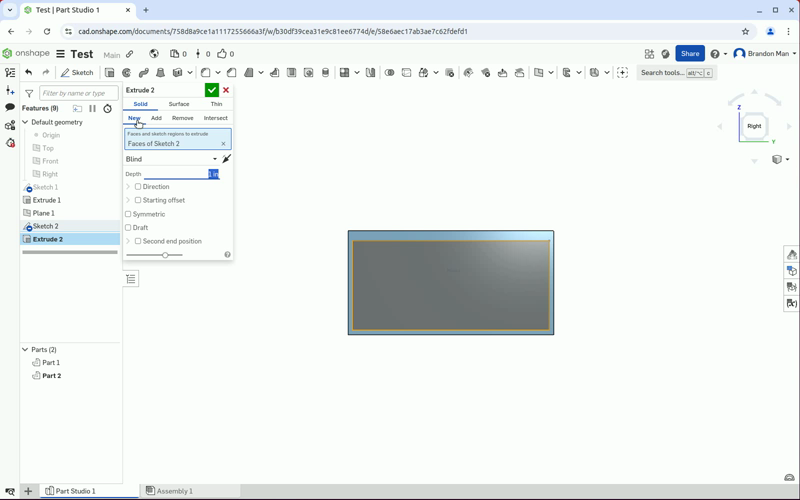
text(0.963)
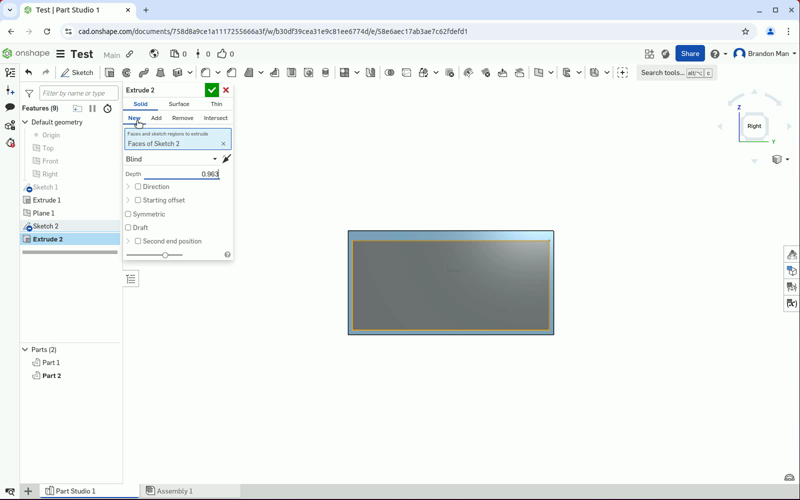
key(enter)
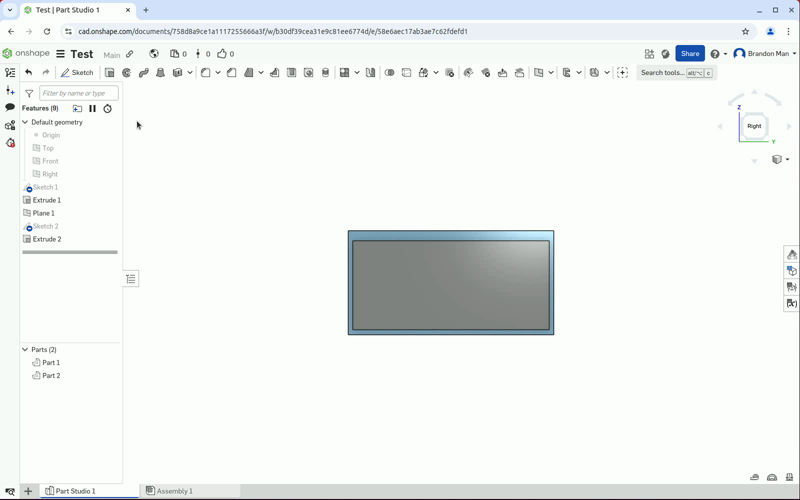
key(shift+h)
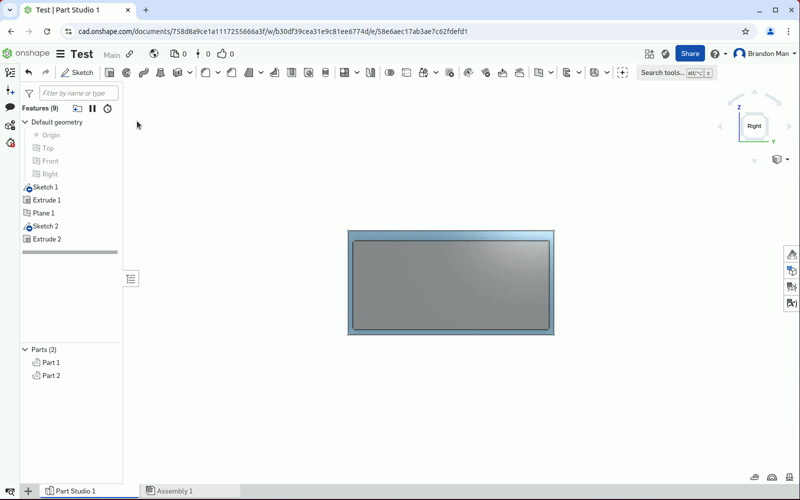
key(shift+h)
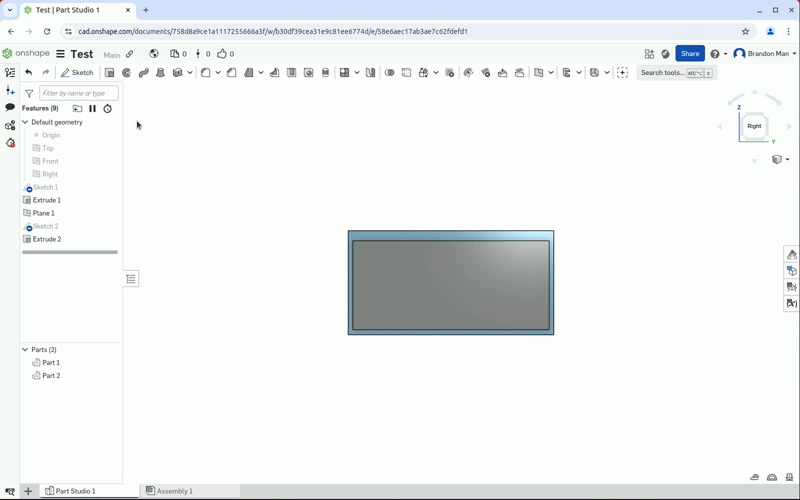
mouse_move(73, 189)
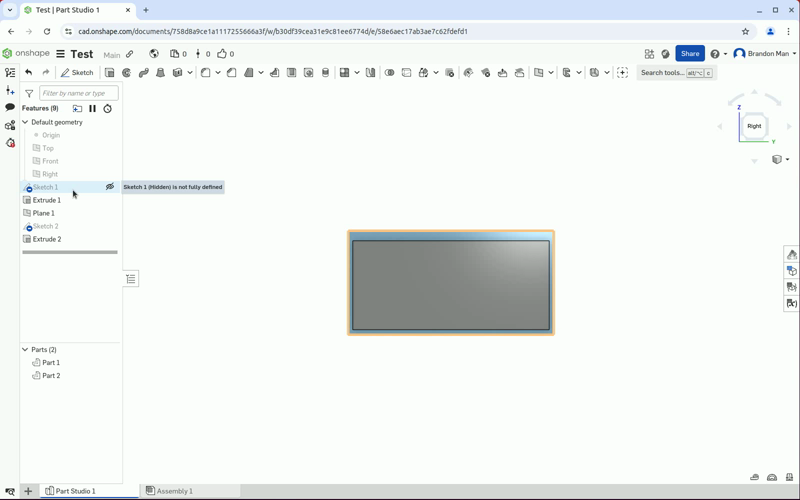
click(73, 189)
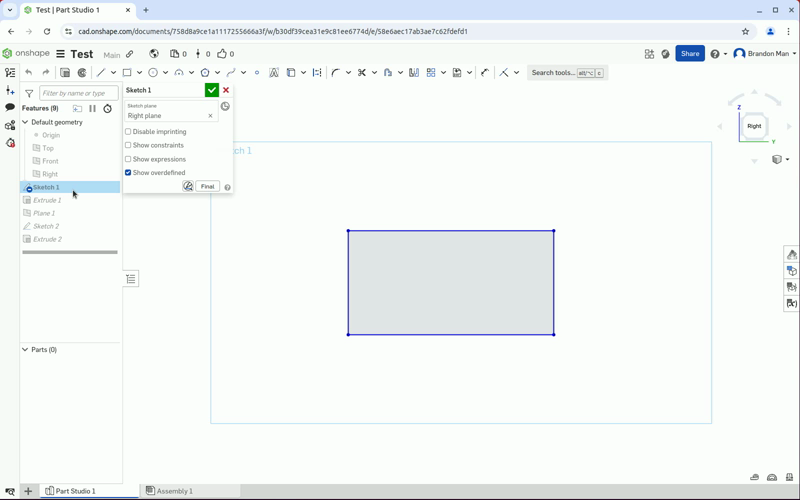
mouse_move(229, 92)
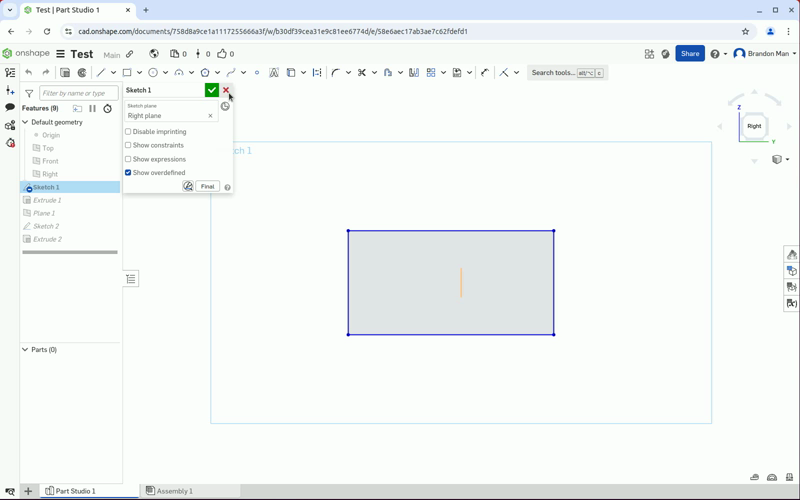
click(229, 92)
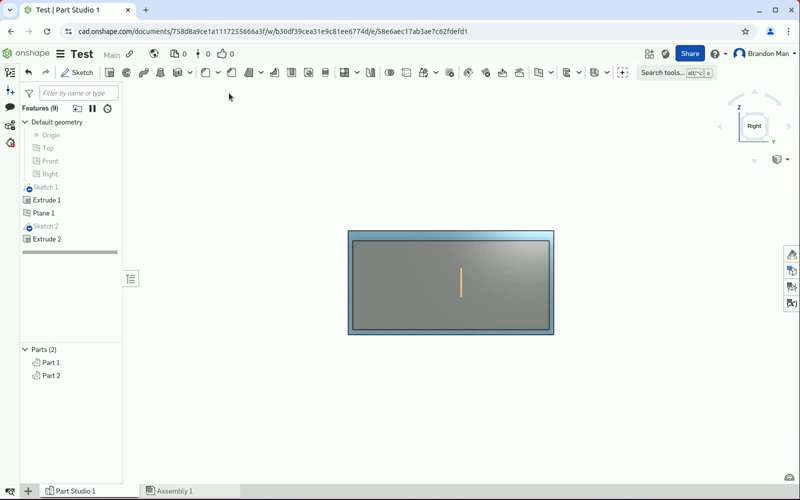
mouse_move(541, 75)
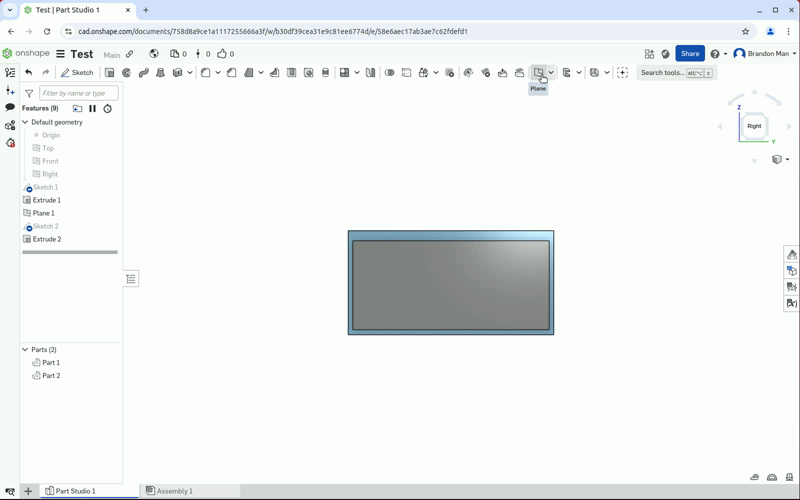
click(541, 75)
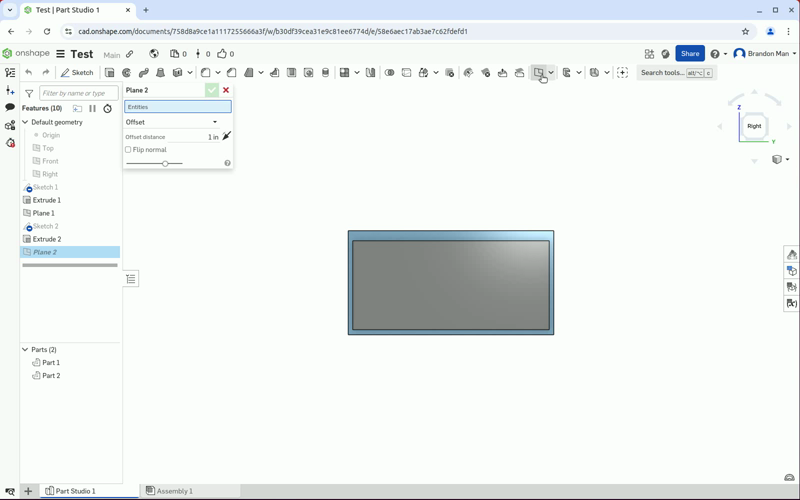
mouse_move(73, 176)
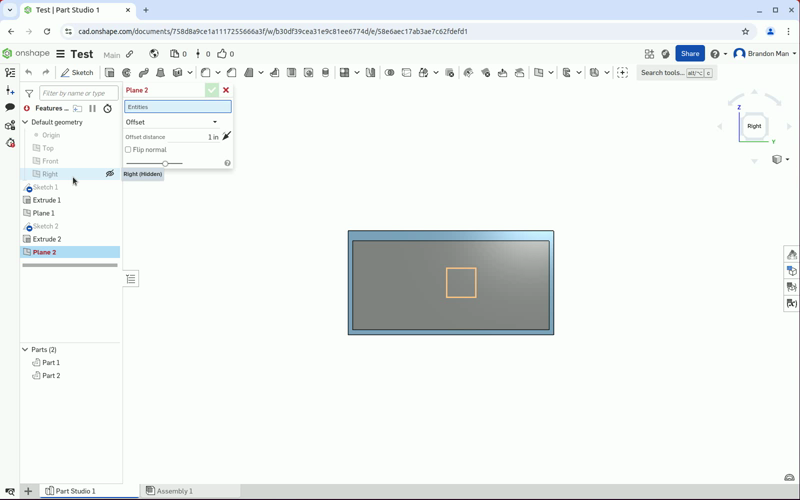
click(73, 176)
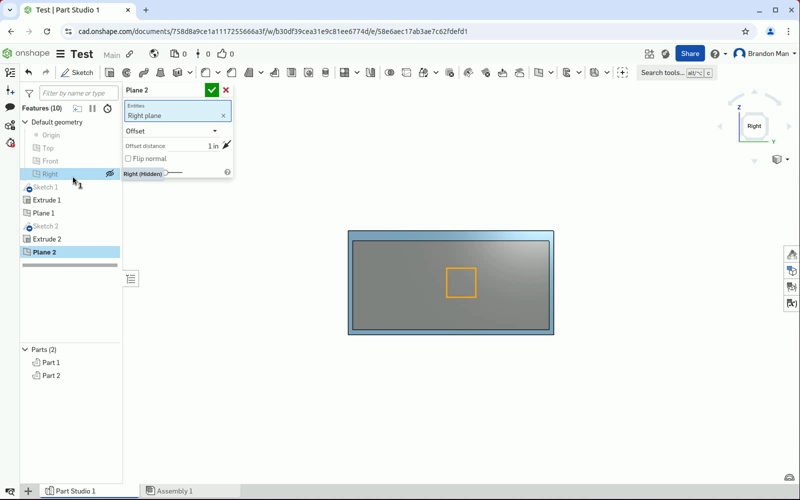
key(tab, 2)
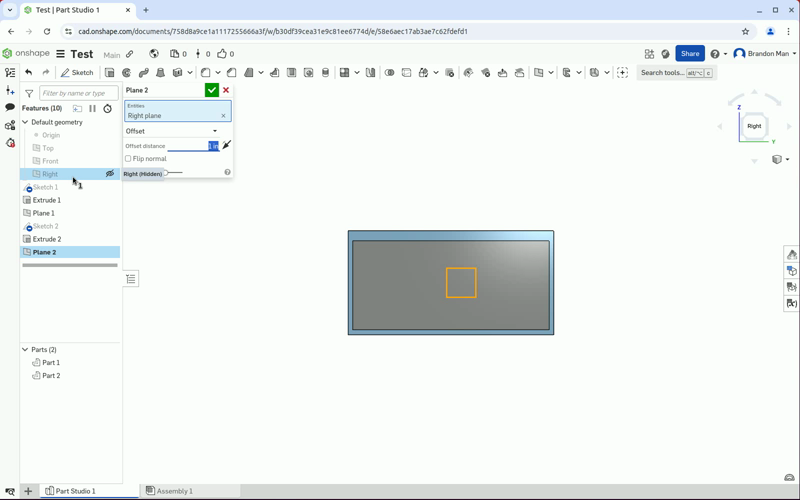
text(1.91)
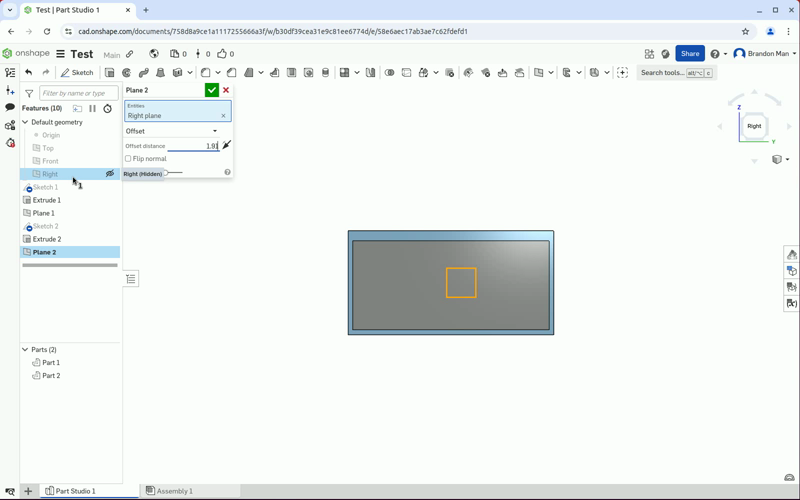
key(enter, 2)
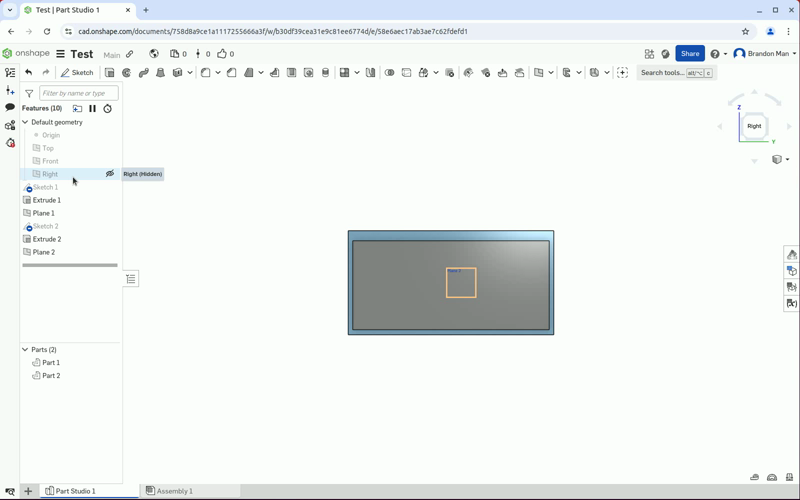
key(shift+s)
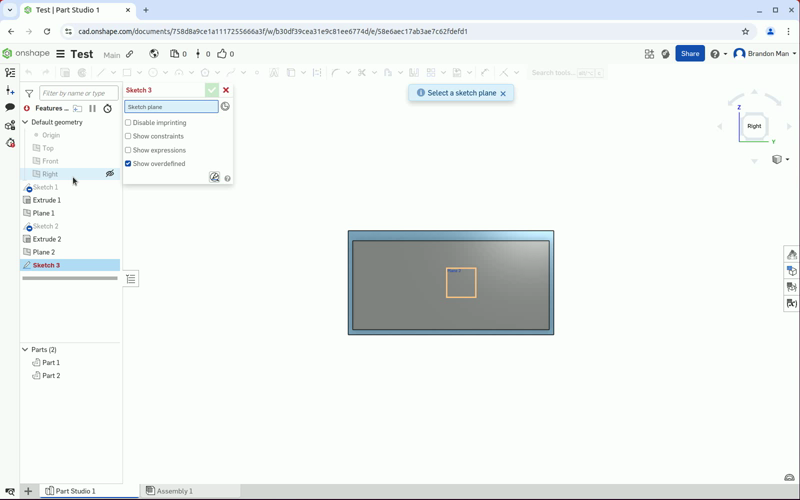
mouse_move(73, 254)
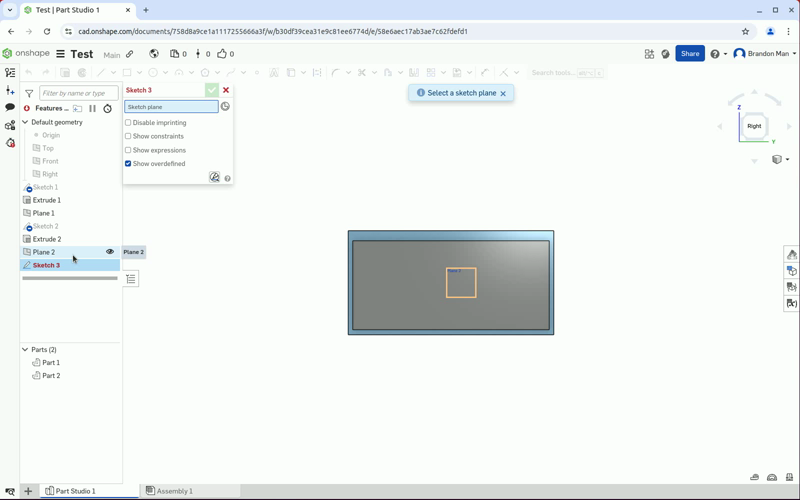
click(73, 254)
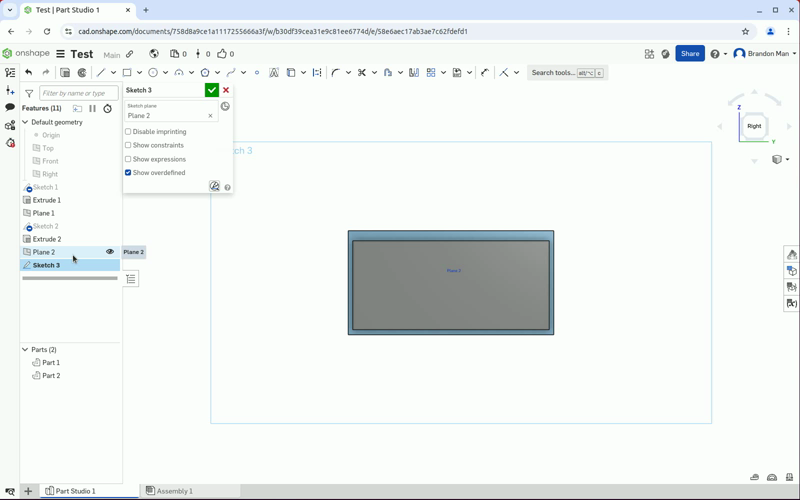
mouse_move(73, 352)
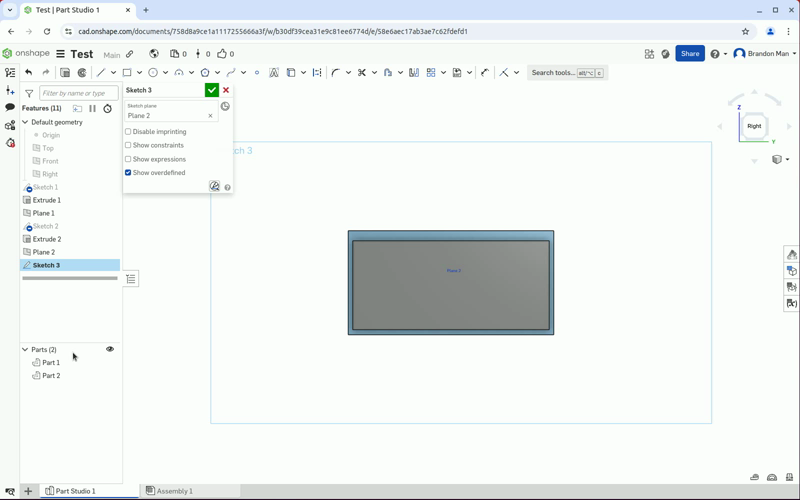
key(y)
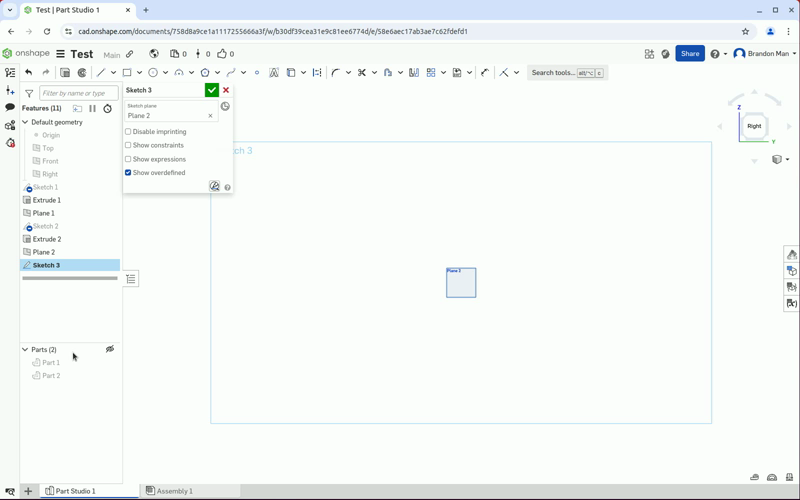
key(l)
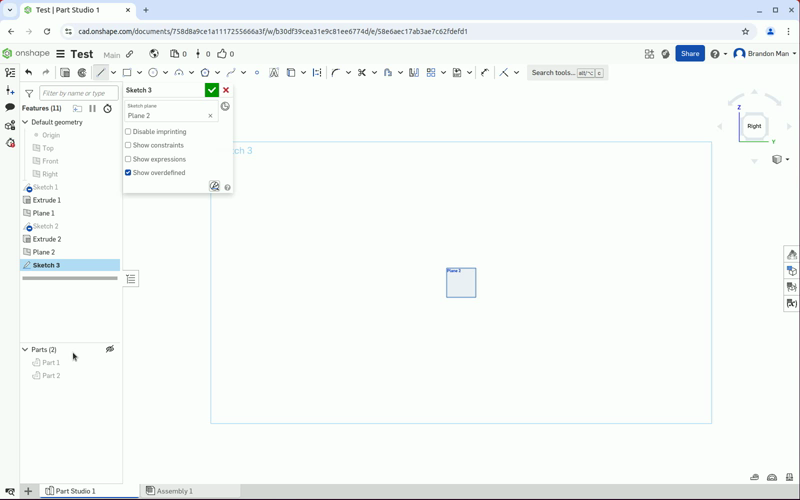
key_down(shift)
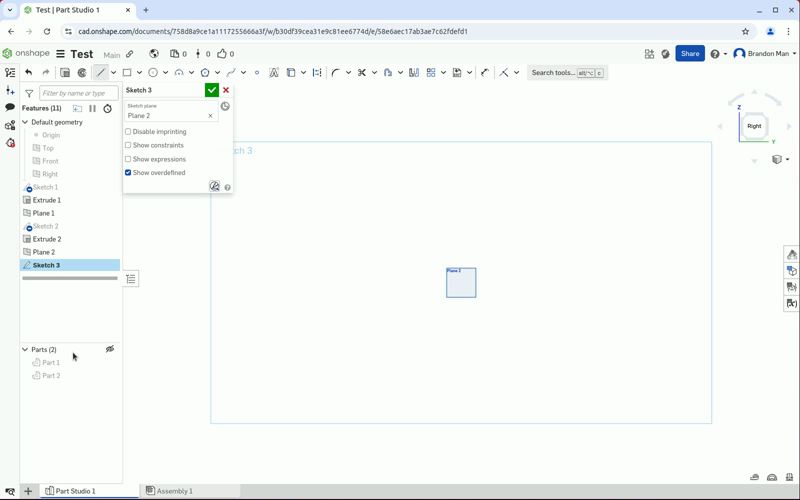
mouse_move(352, 286)
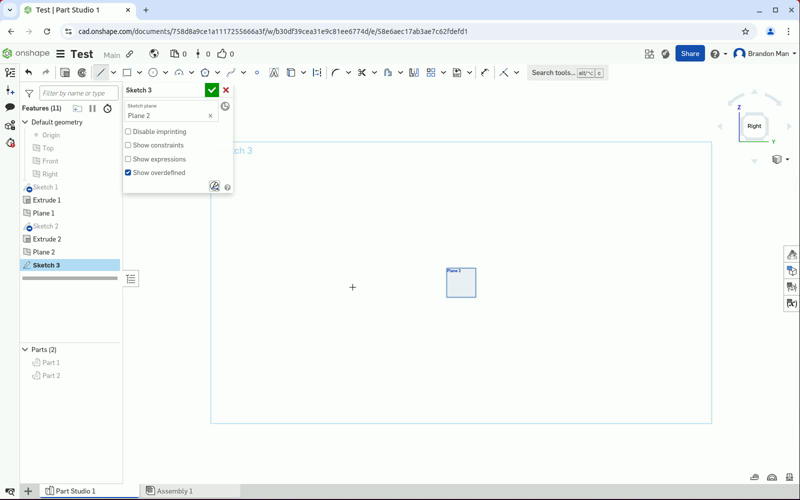
click(352, 286)
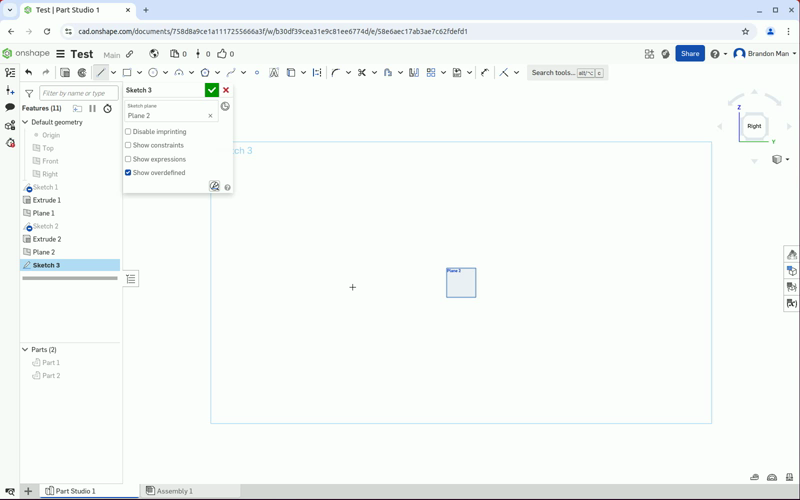
key_up(shift)
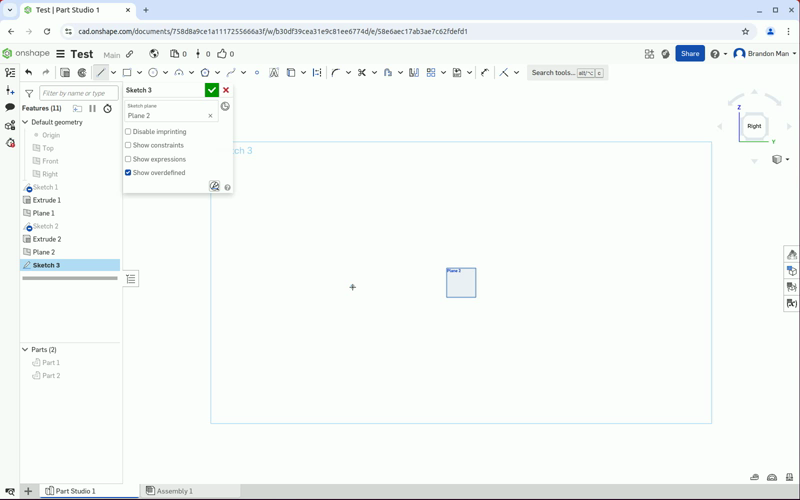
key_down(shift)
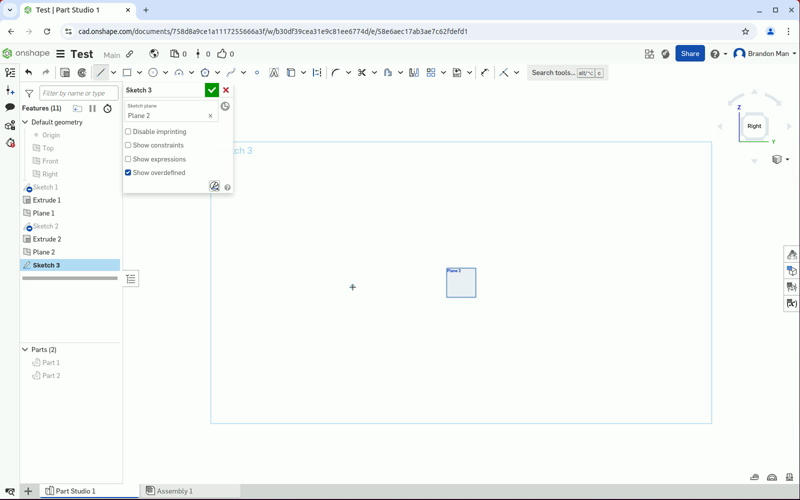
mouse_move(549, 286)
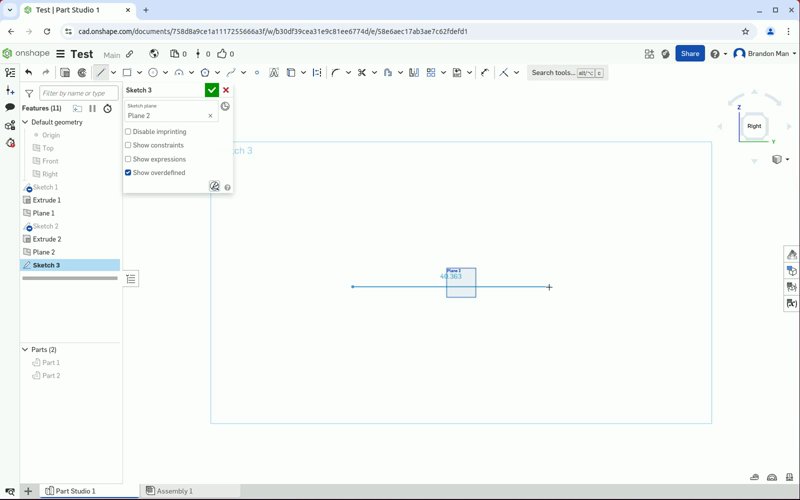
click(549, 286)
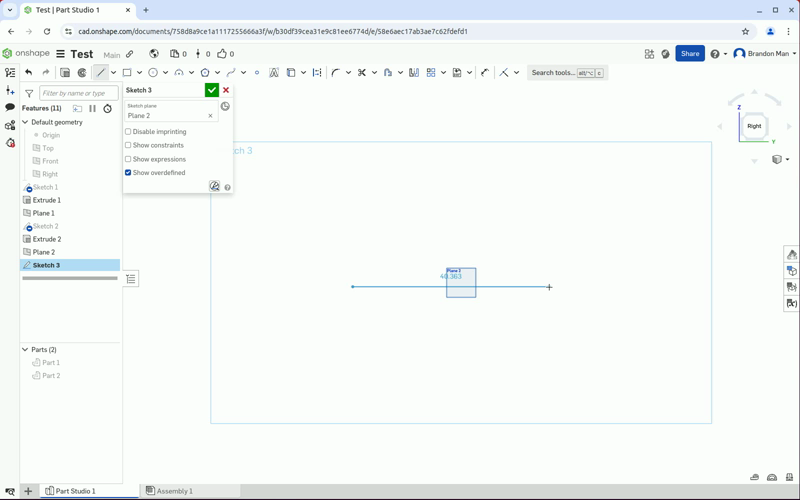
key_up(shift)
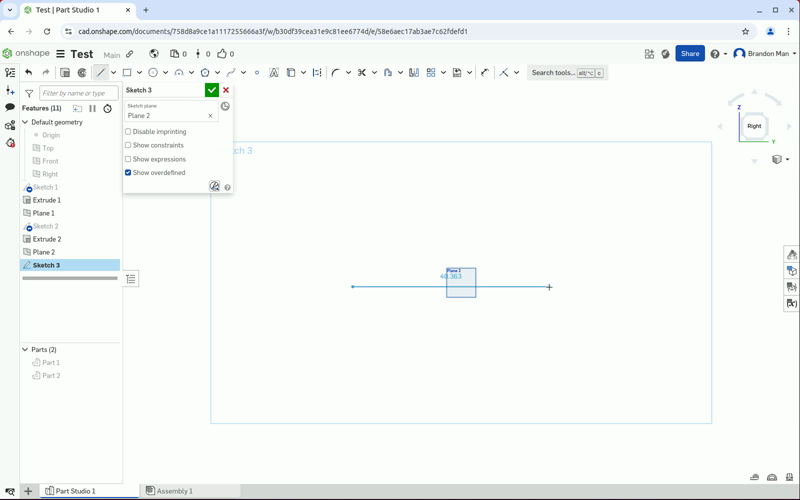
key_down(shift)
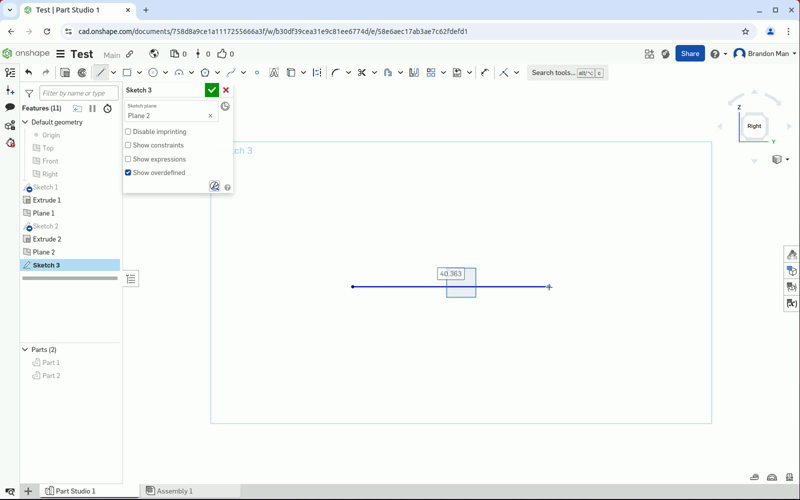
mouse_move(579, 286)
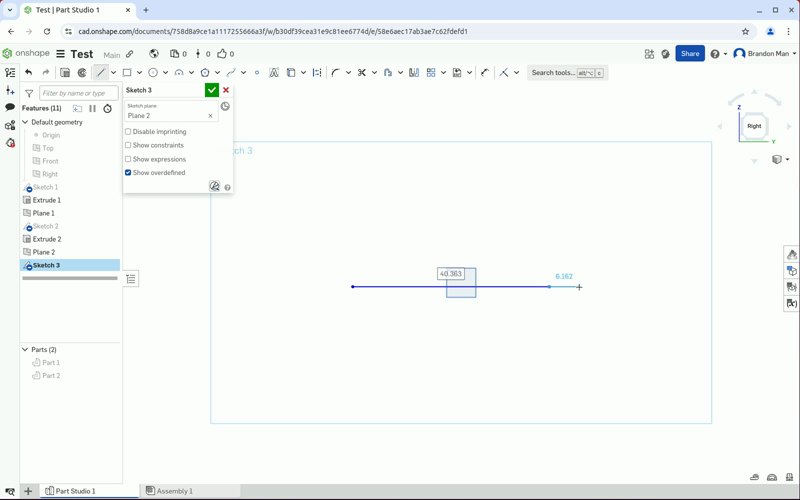
mouse_move(549, 278)
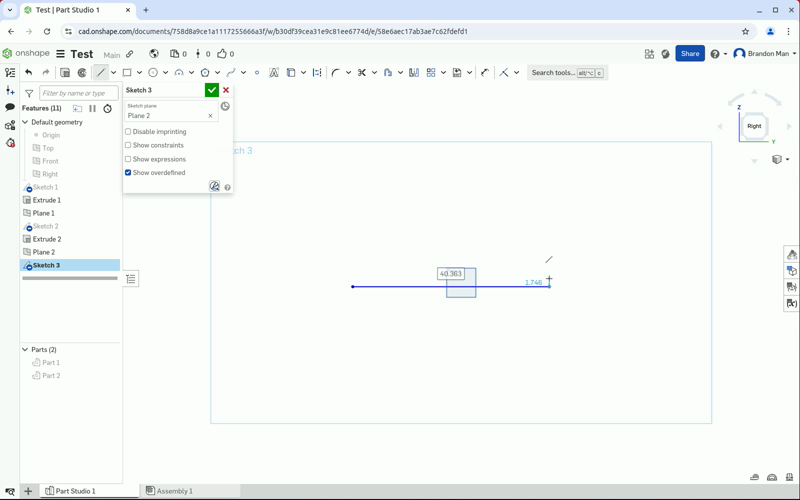
click(549, 278)
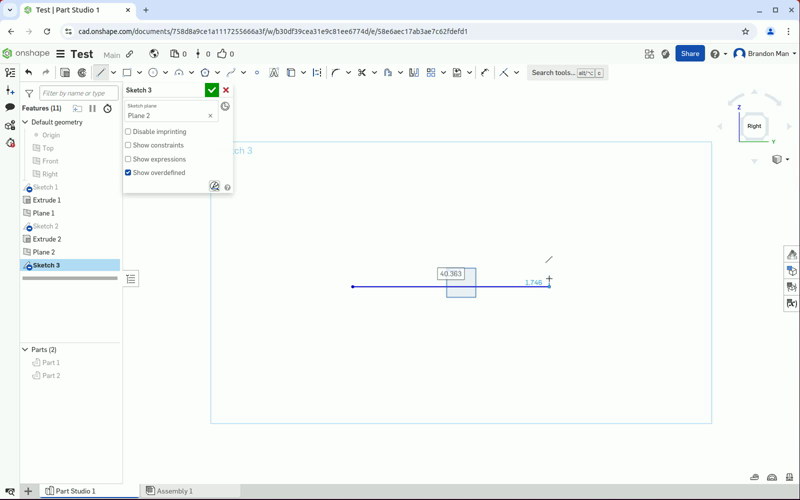
key_up(shift)
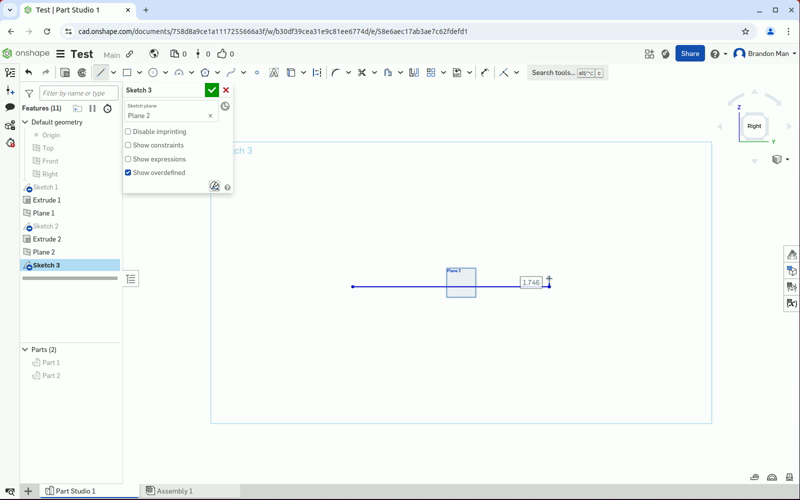
key_down(shift)
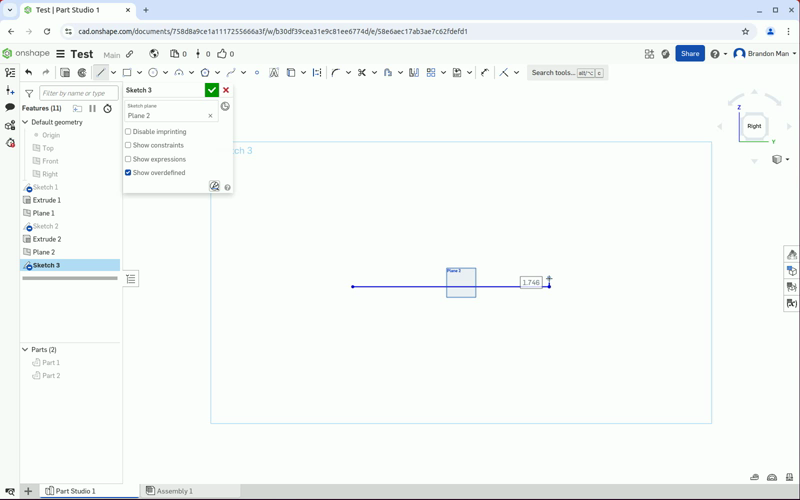
mouse_move(352, 278)
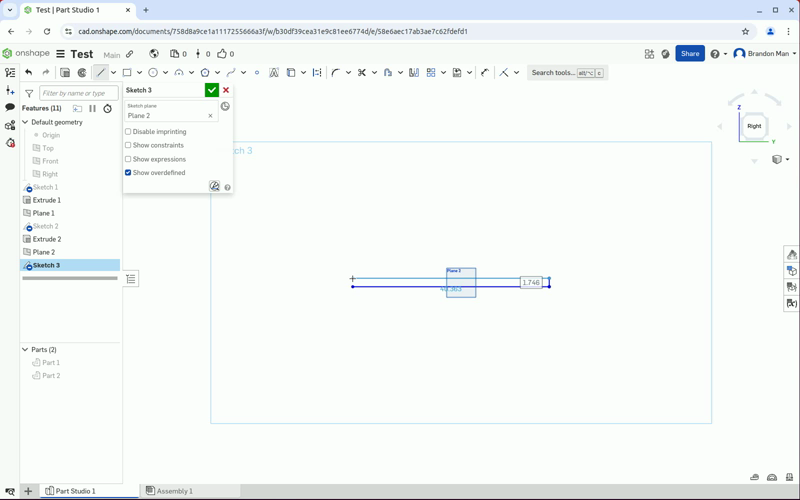
click(352, 278)
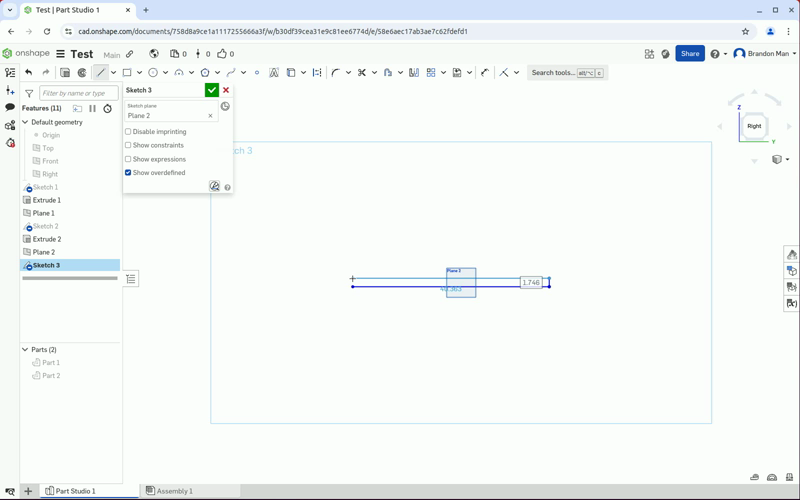
key_up(shift)
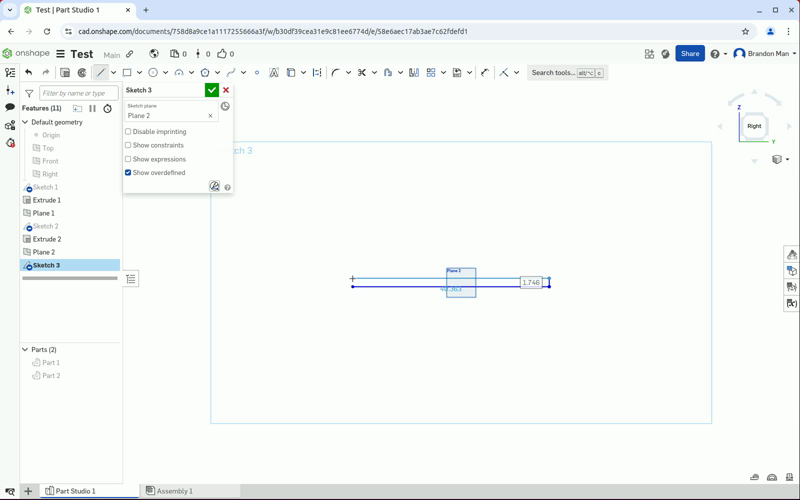
mouse_move(382, 278)
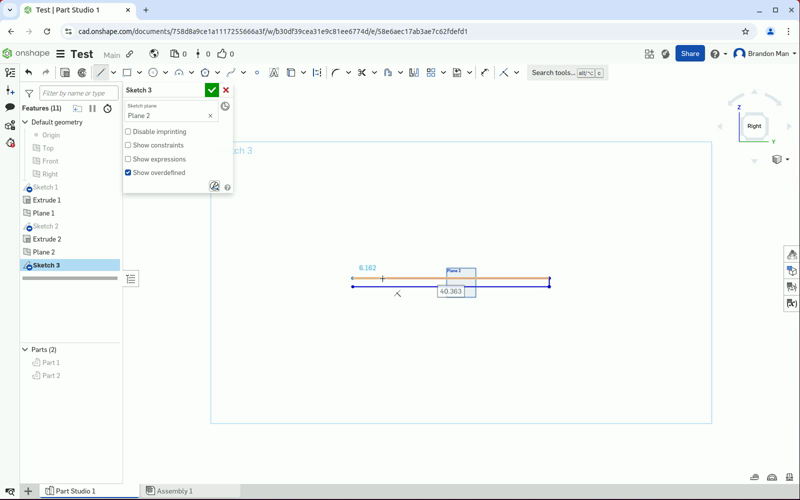
key_down(shift)
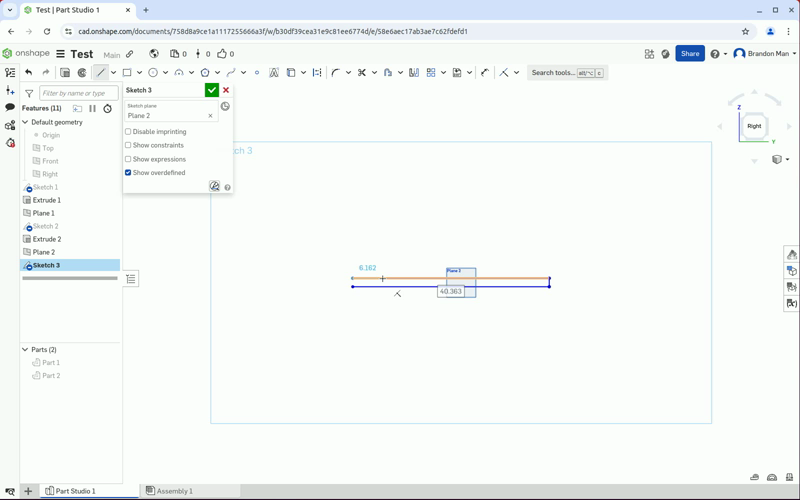
mouse_move(352, 286)
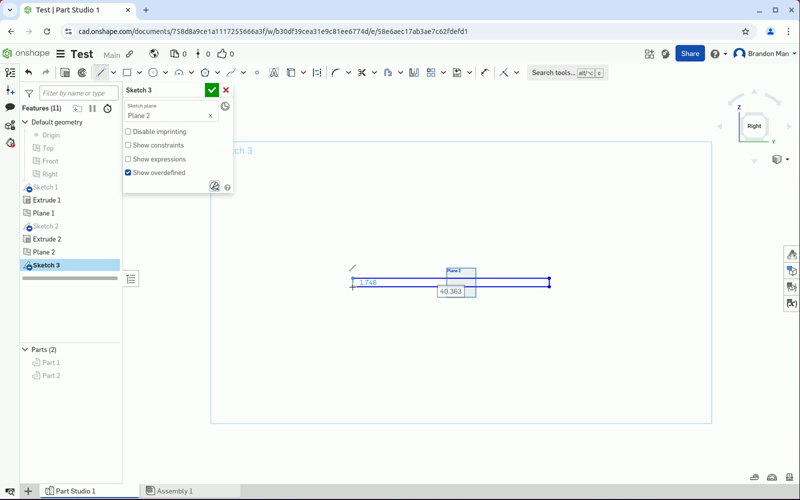
key_up(shift)
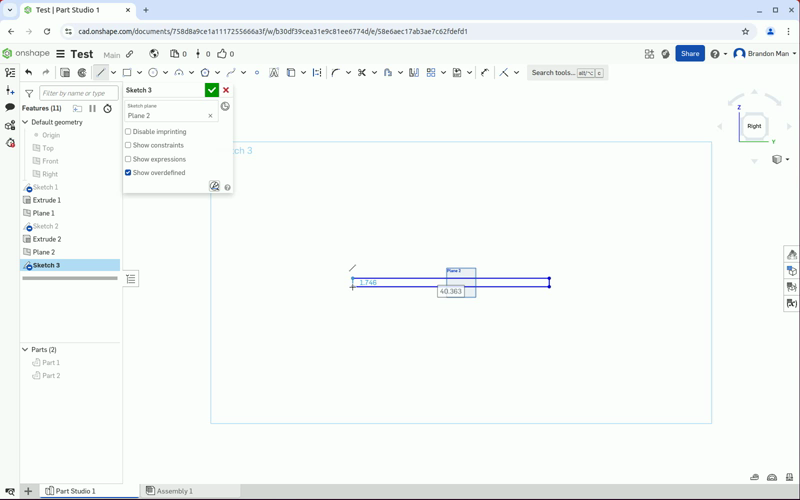
click(352, 286)
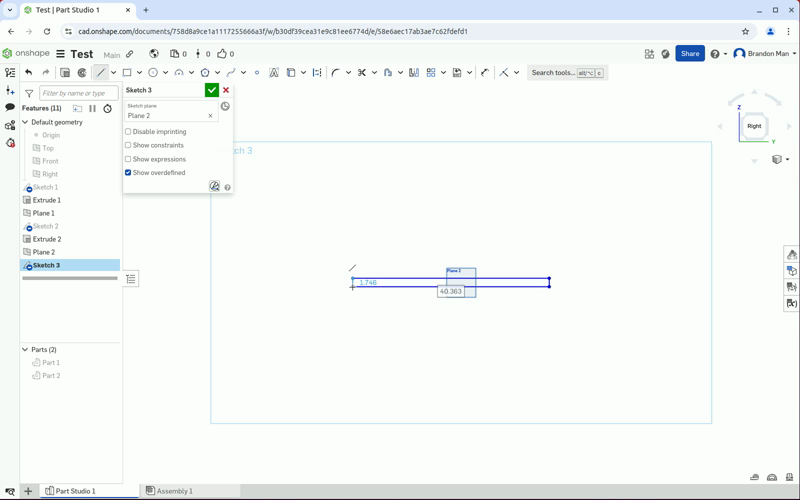
key(esc)
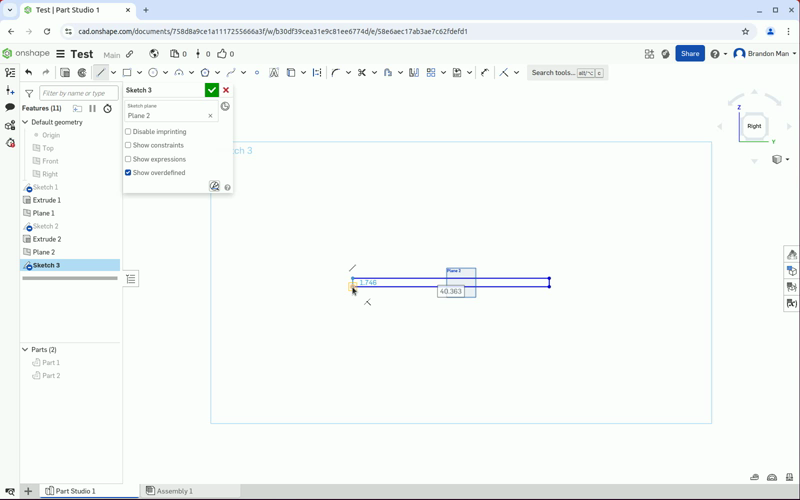
mouse_move(537, 281)
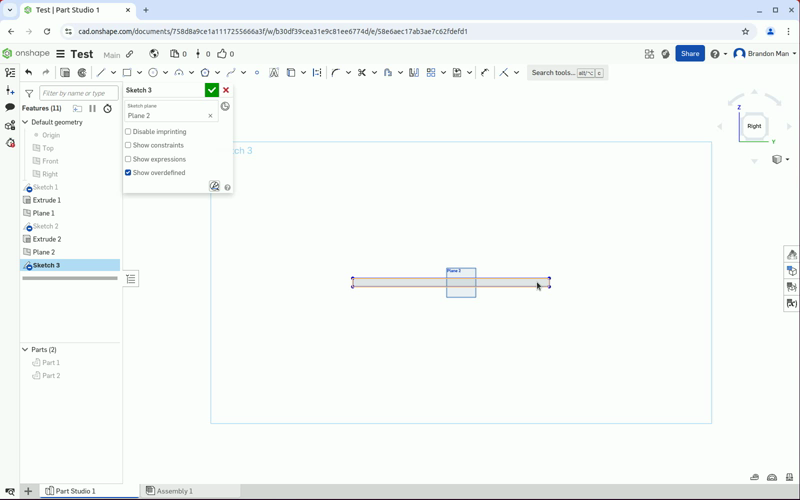
scroll(6)
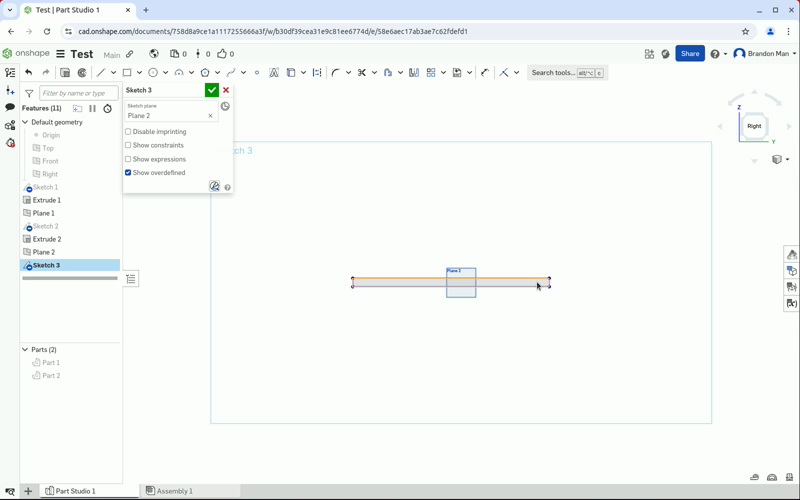
scroll(6)
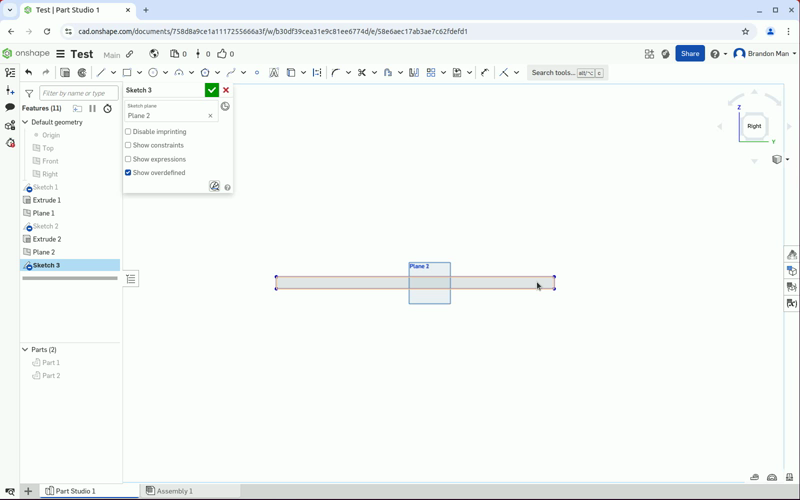
scroll(6)
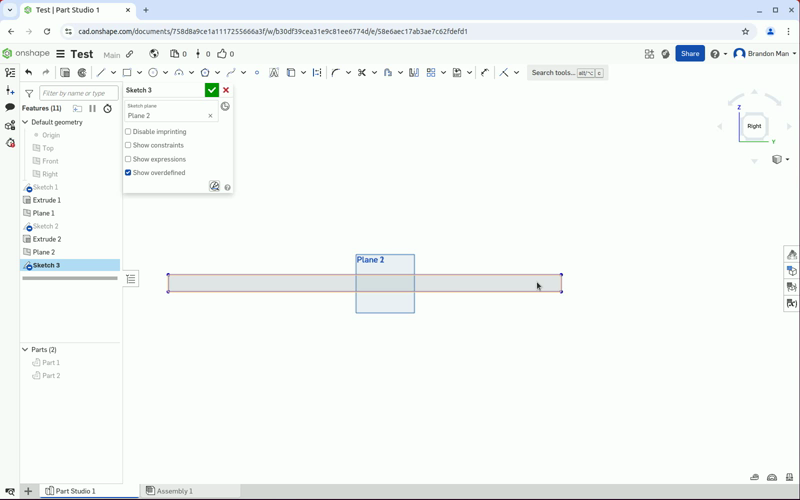
scroll(6)
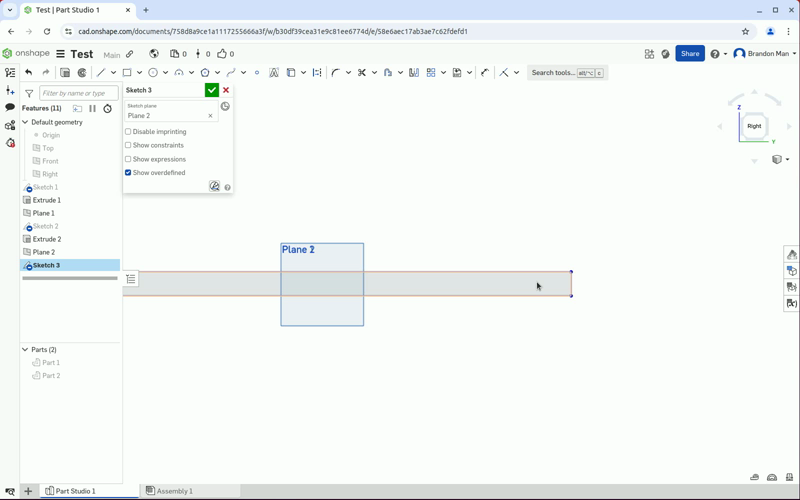
scroll(6)
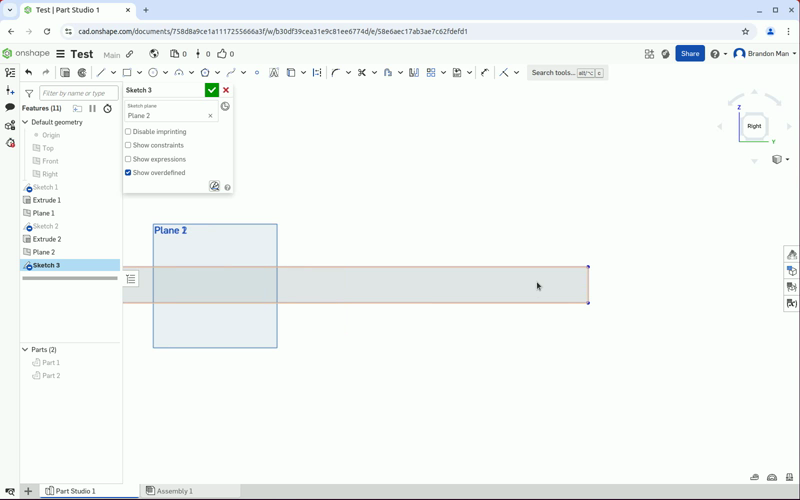
scroll(6)
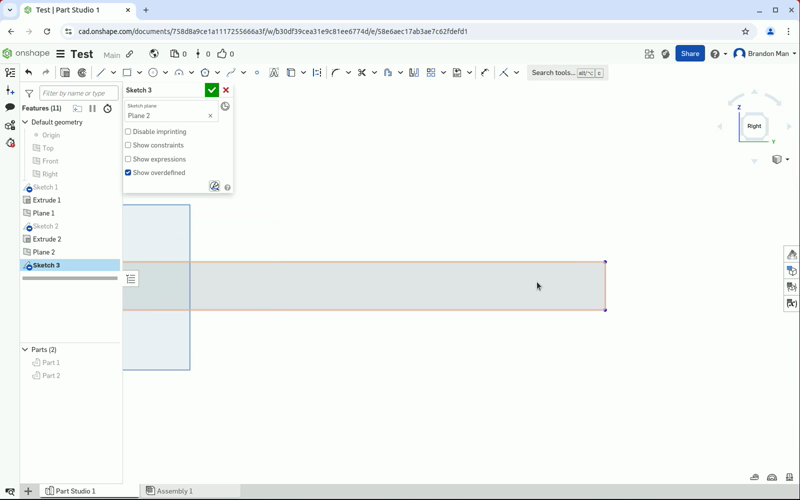
scroll(6)
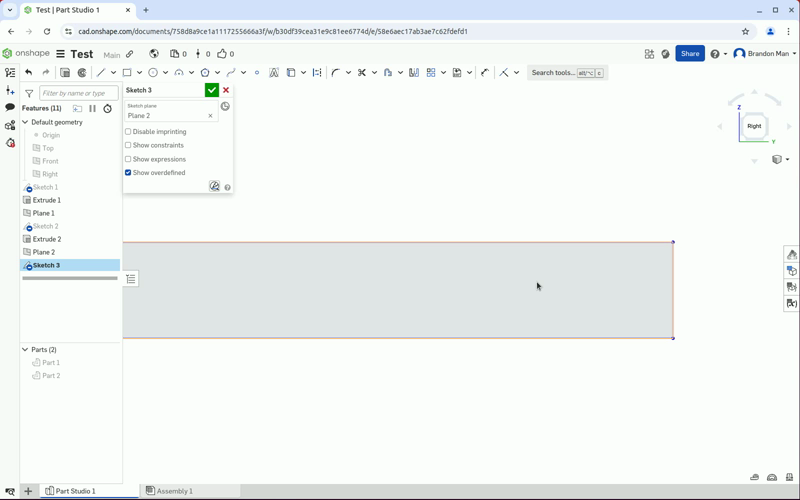
click(537, 281)
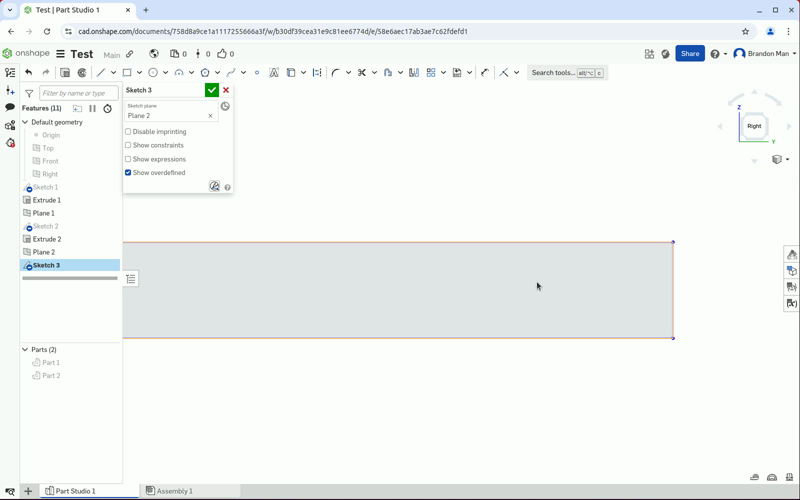
scroll(-6)
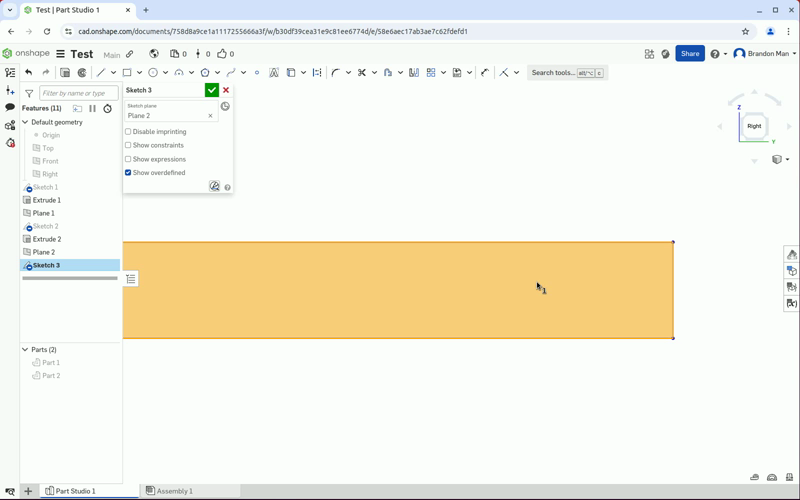
scroll(-6)
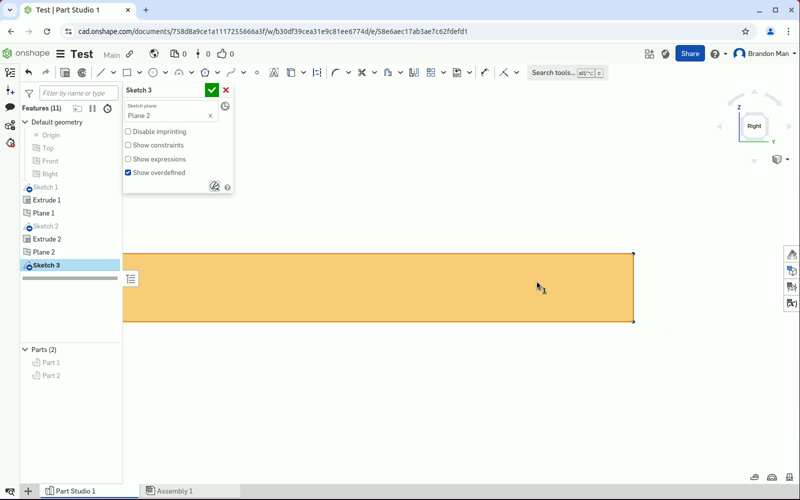
scroll(-6)
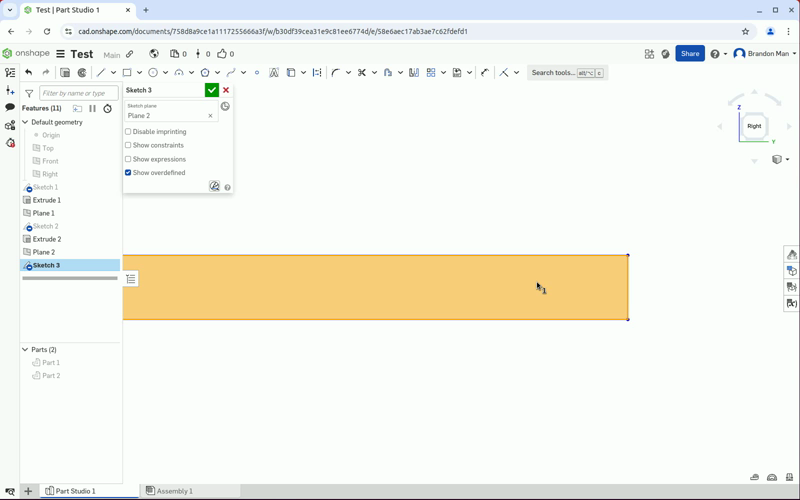
scroll(-6)
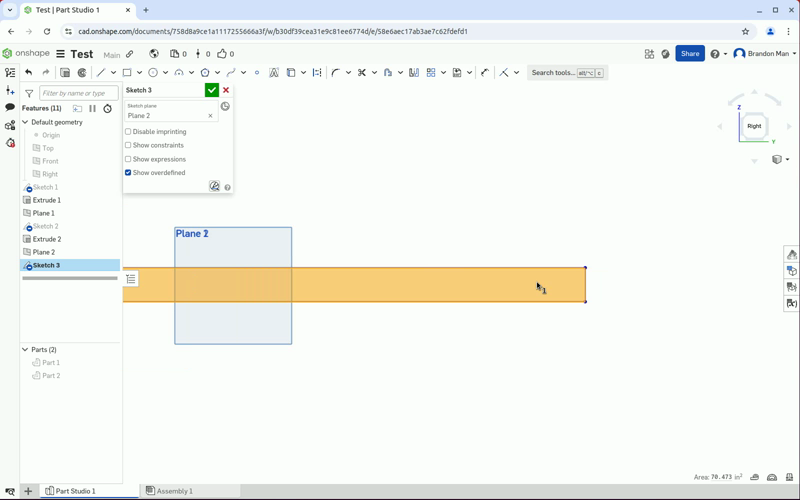
scroll(-6)
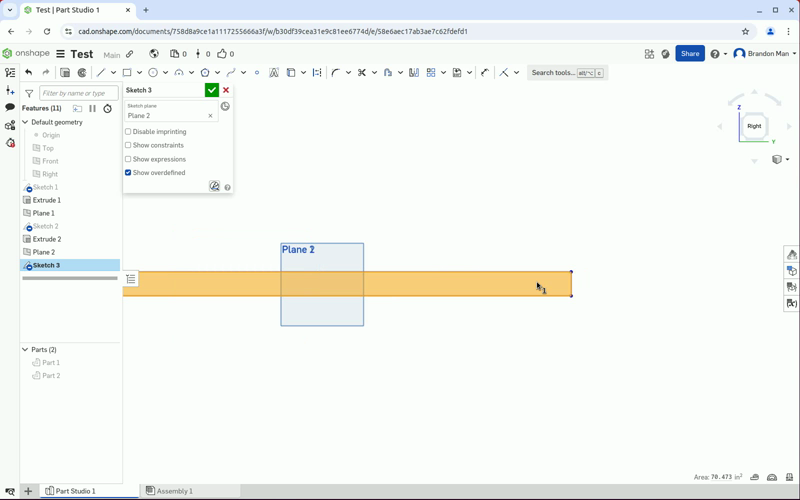
scroll(-6)
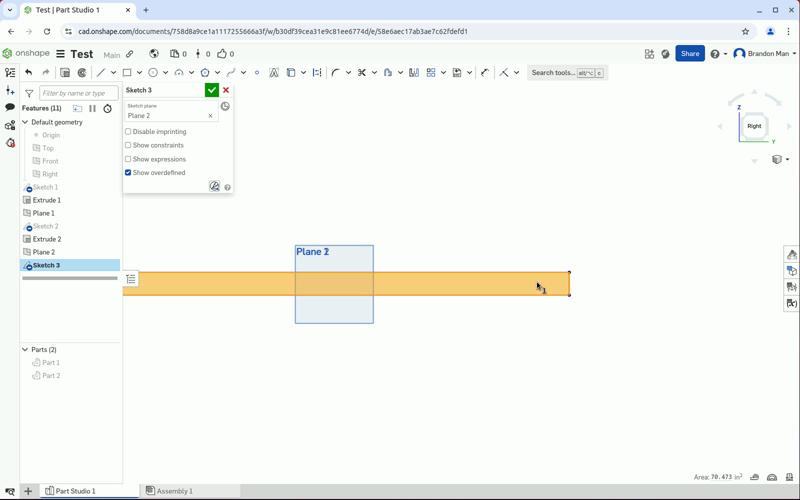
scroll(-6)
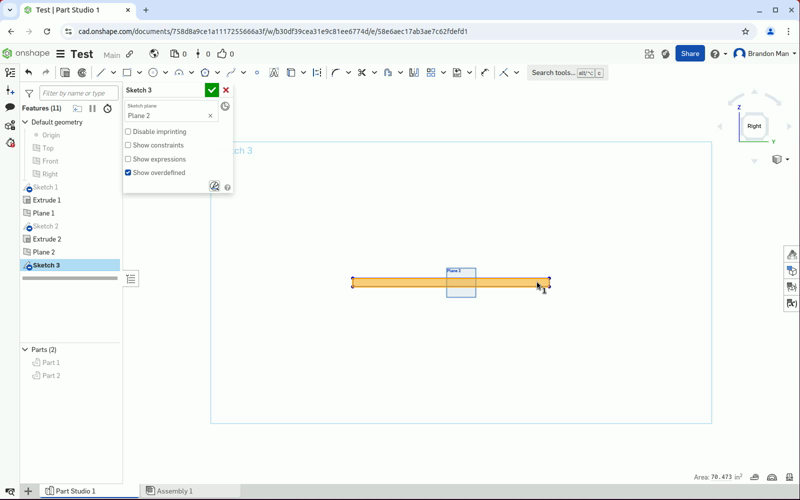
mouse_move(73, 352)
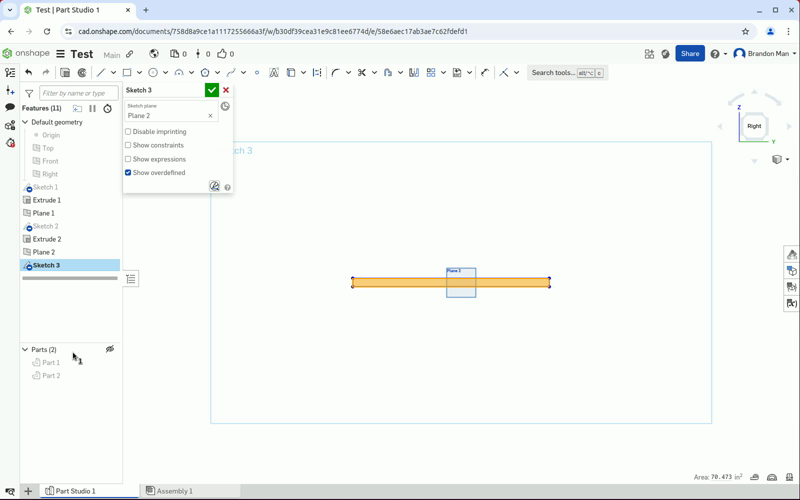
key(shift+y)
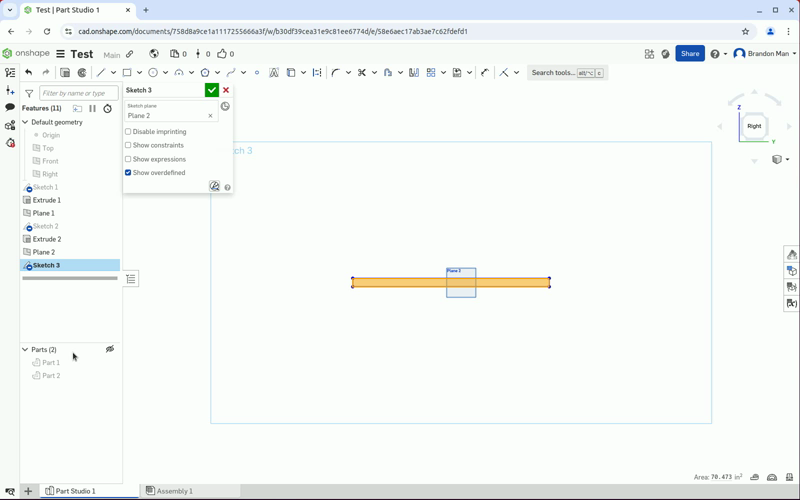
key(shift+e)
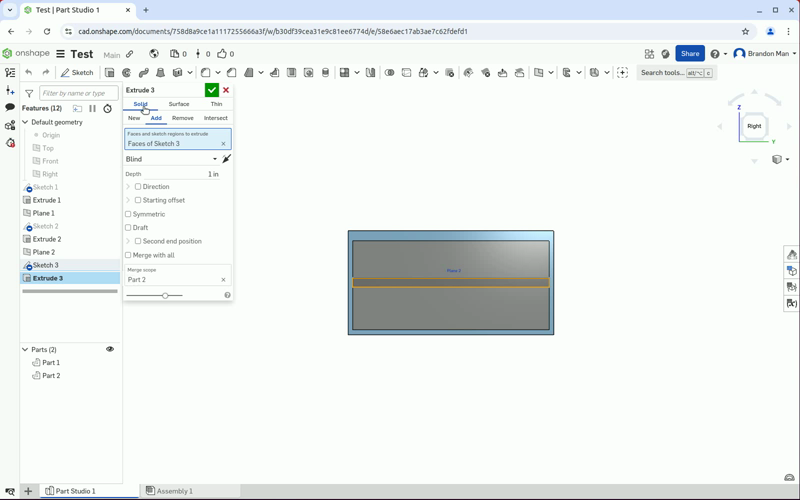
mouse_move(143, 106)
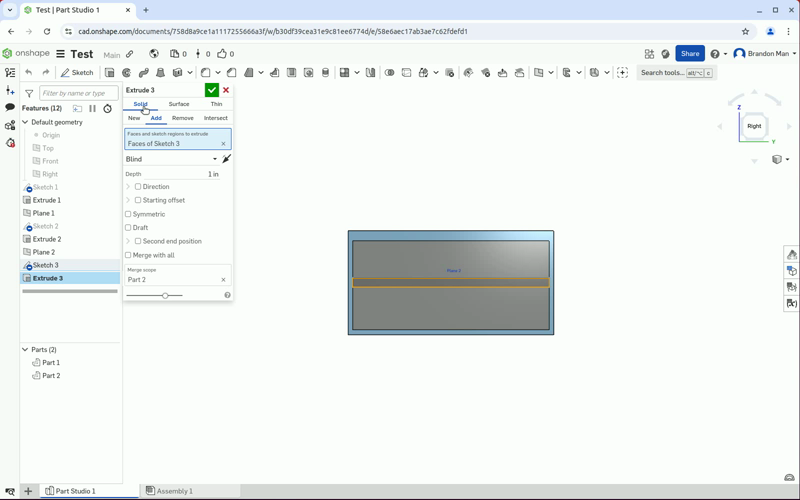
click(143, 106)
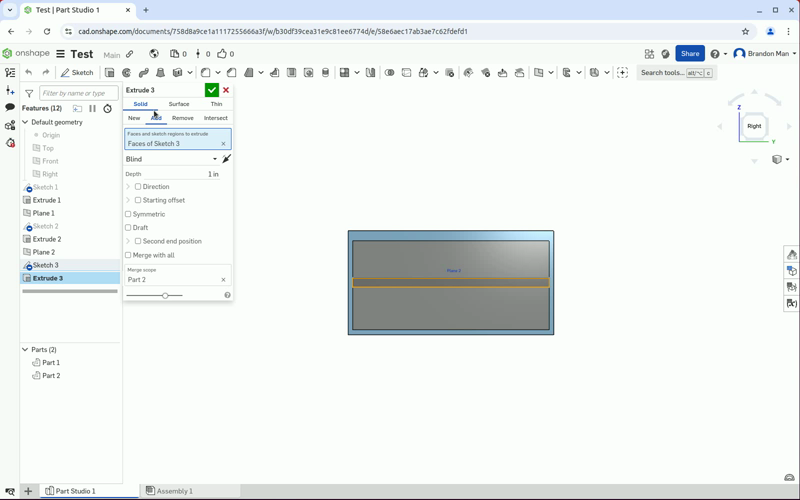
mouse_move(186, 120)
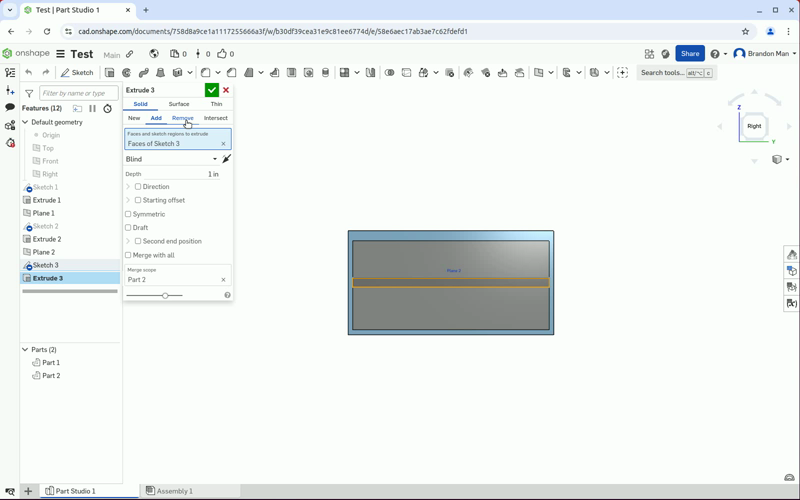
click(186, 120)
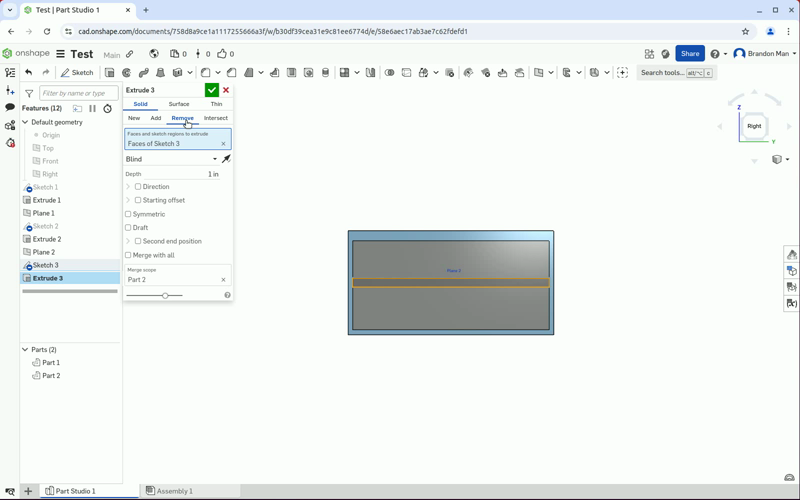
key(tab, 4)
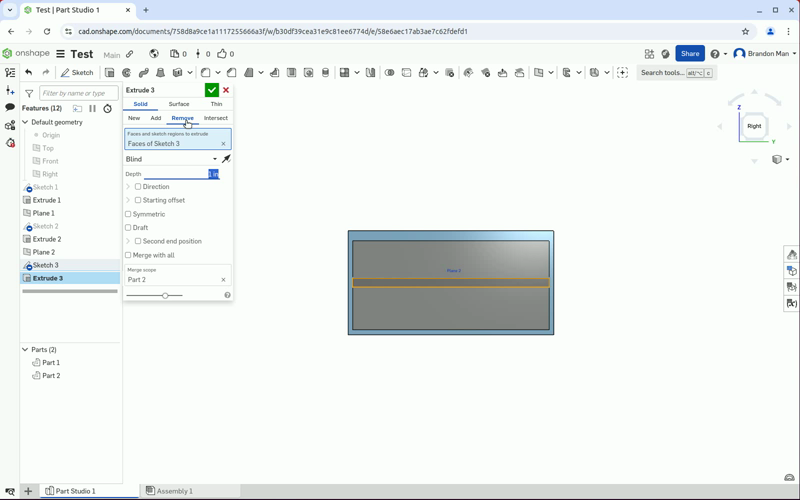
text(0.963)
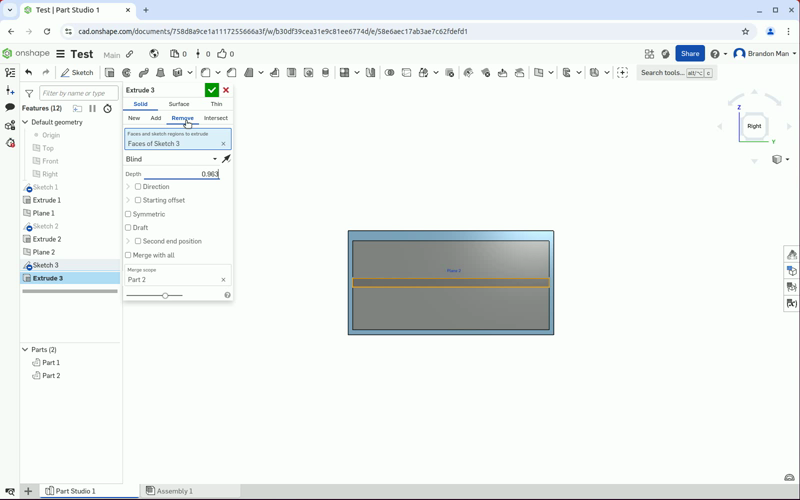
key(tab, 6)
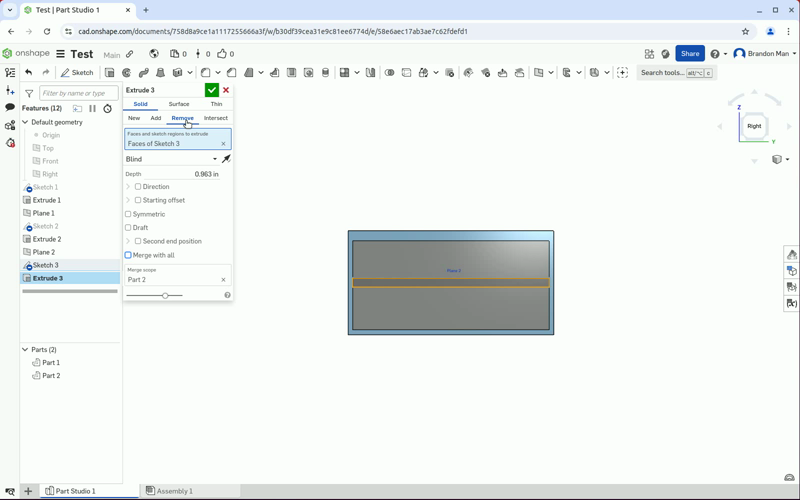
key(space)
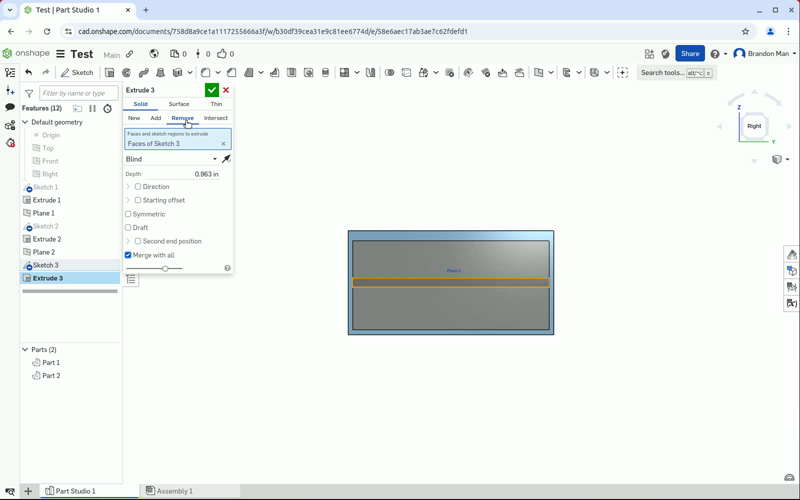
key(enter)
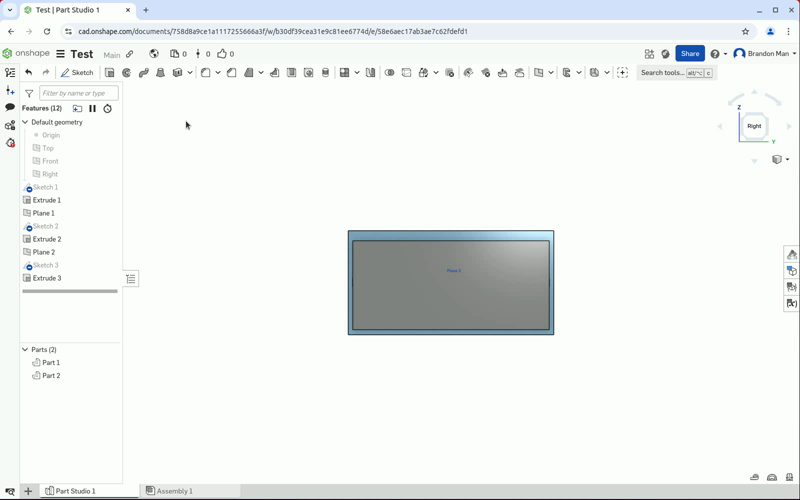
key(shift+h)
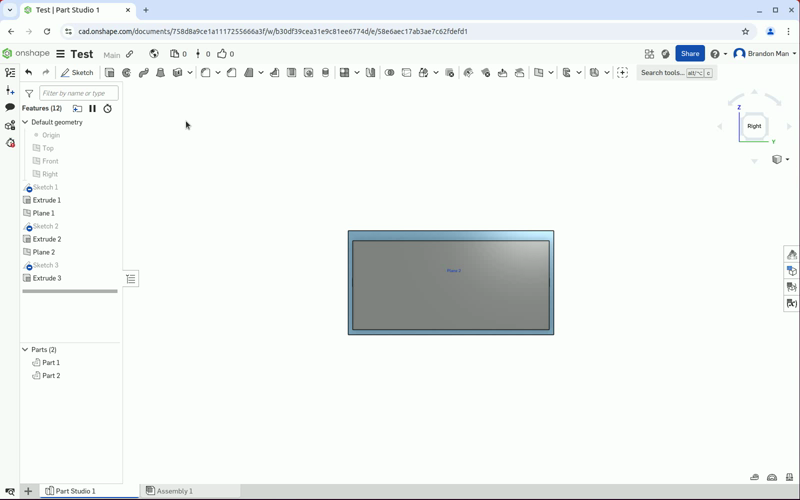
key(shift+h)
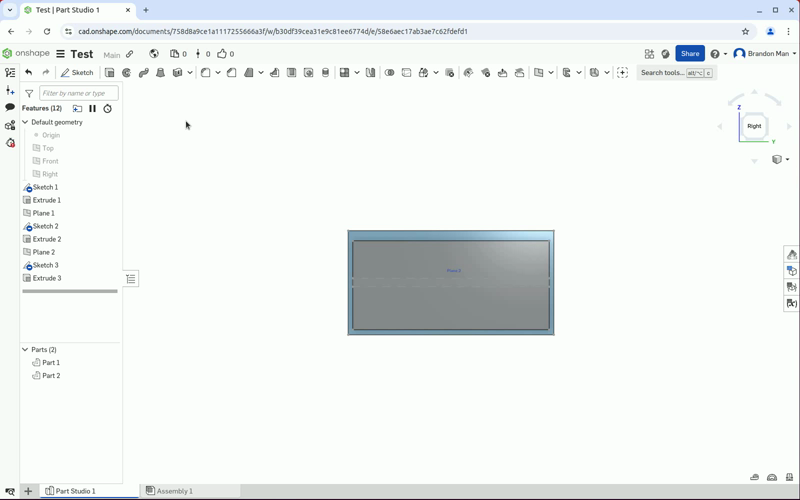
key(shift+7)
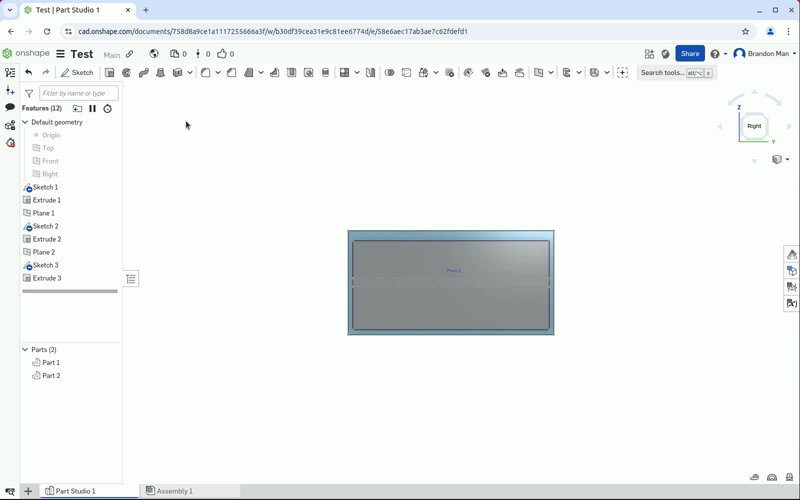
key(right, 2)
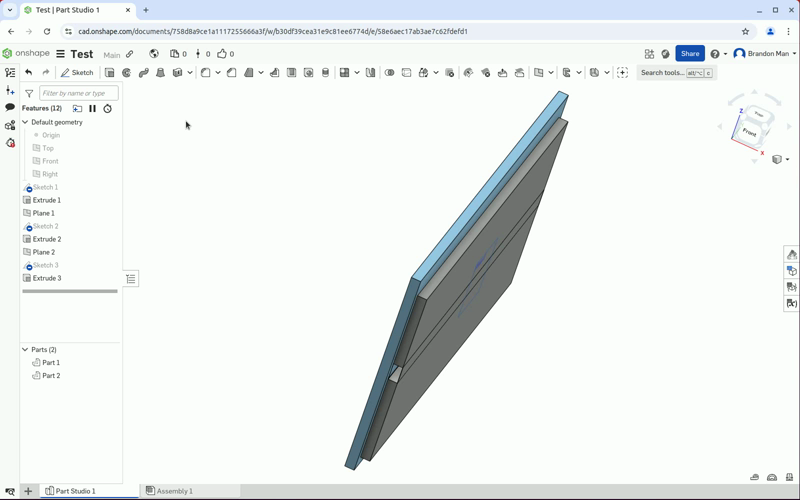
key(down, 2)
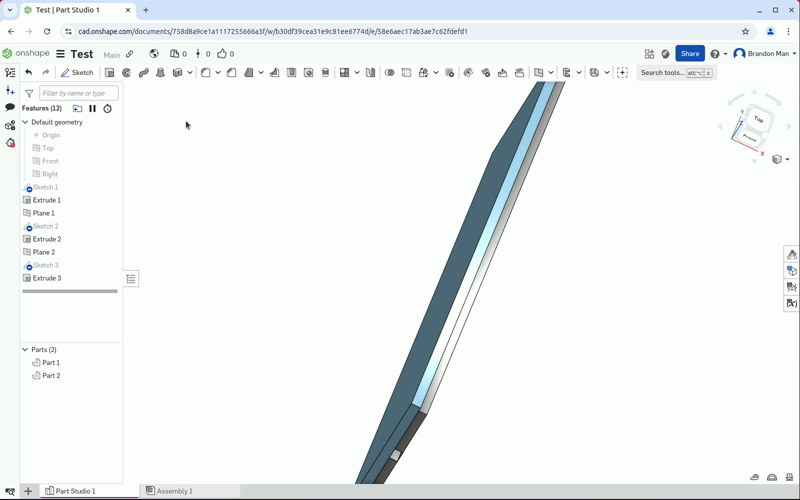
key(up, 2)
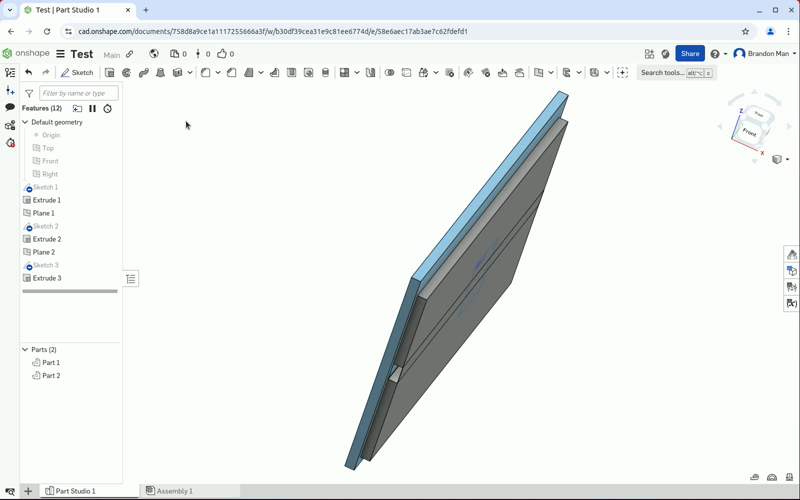
key(left, 2)
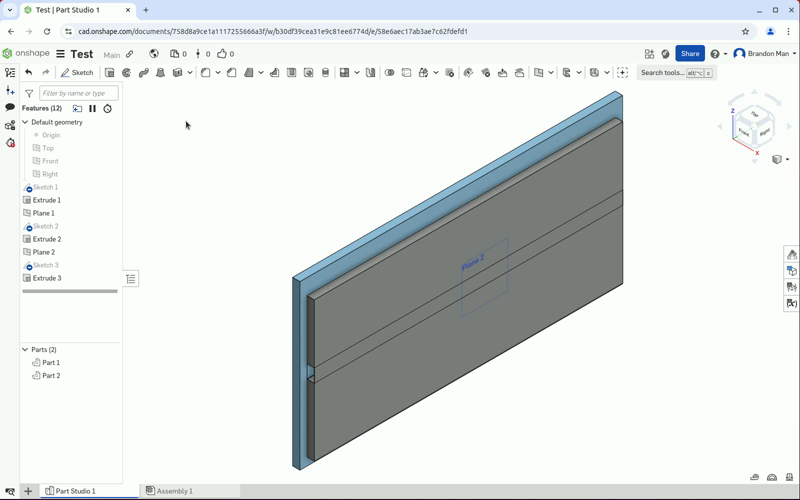
mouse_move(73, 189)
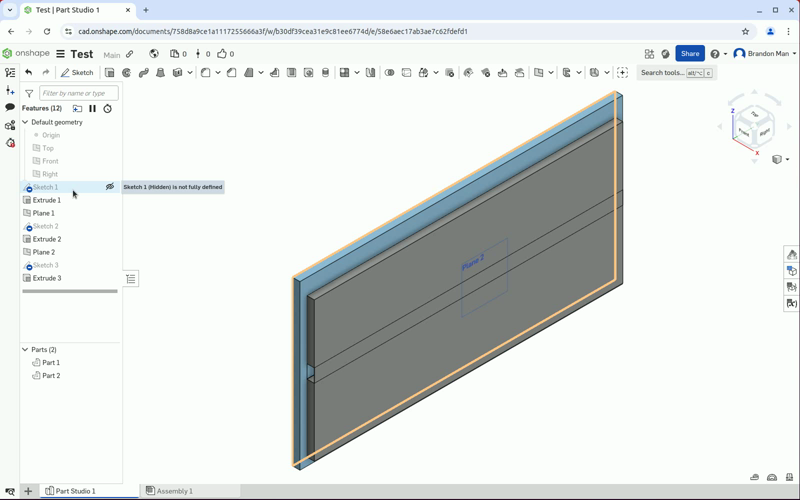
click(73, 189)